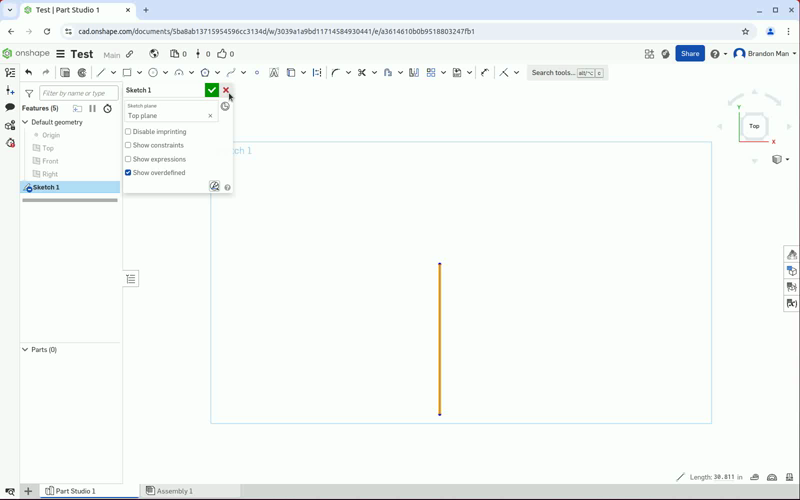
key(shift+h)
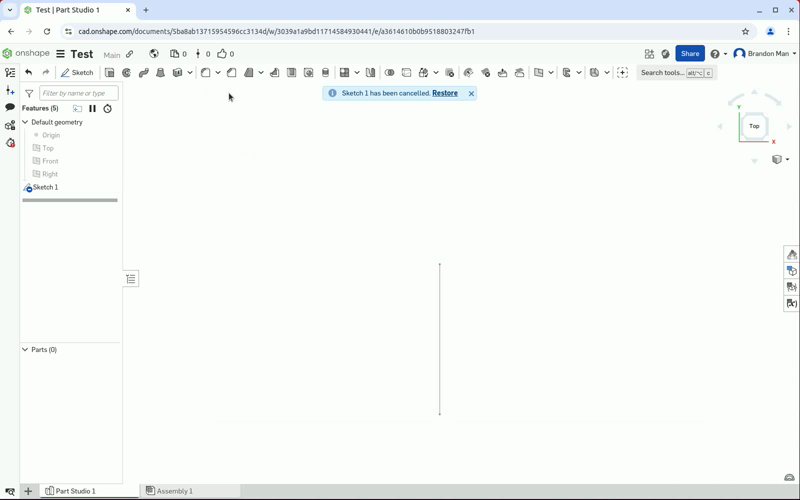
key(shift+s)
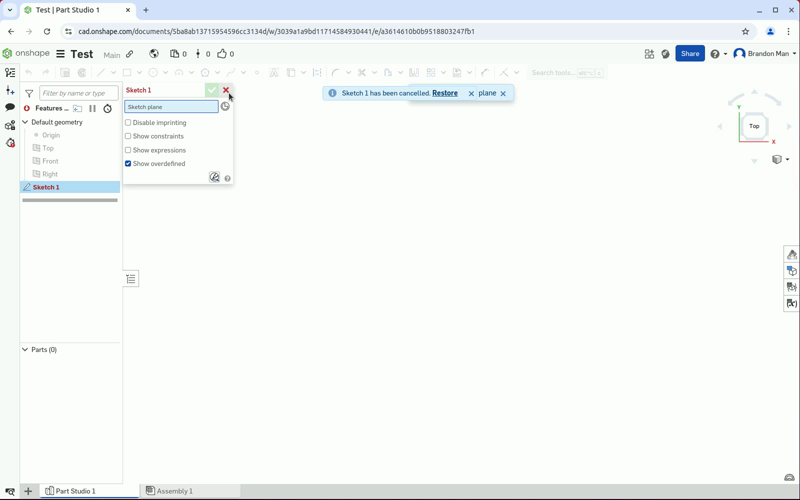
mouse_move(73, 150)
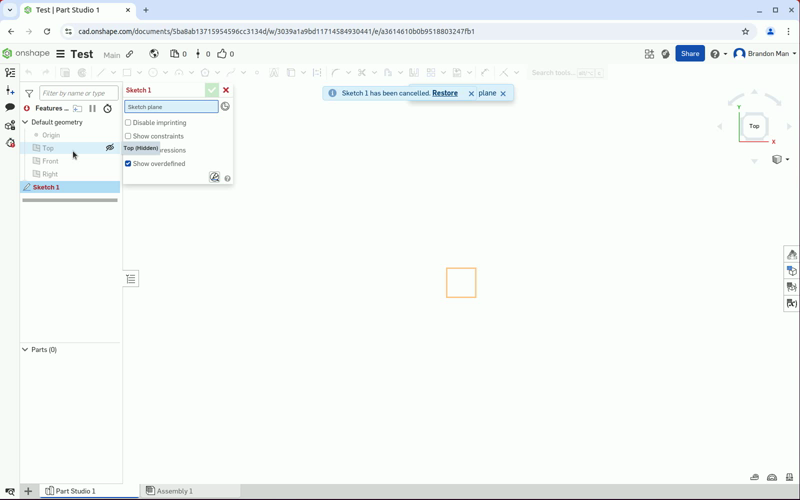
click(73, 150)
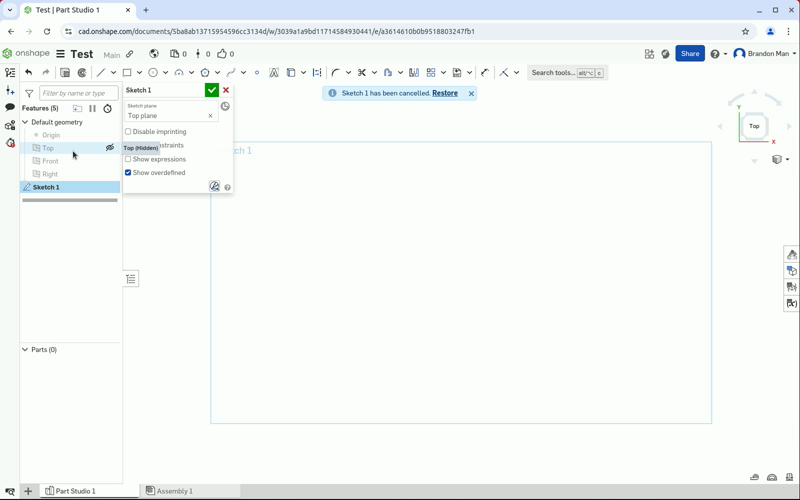
mouse_move(73, 352)
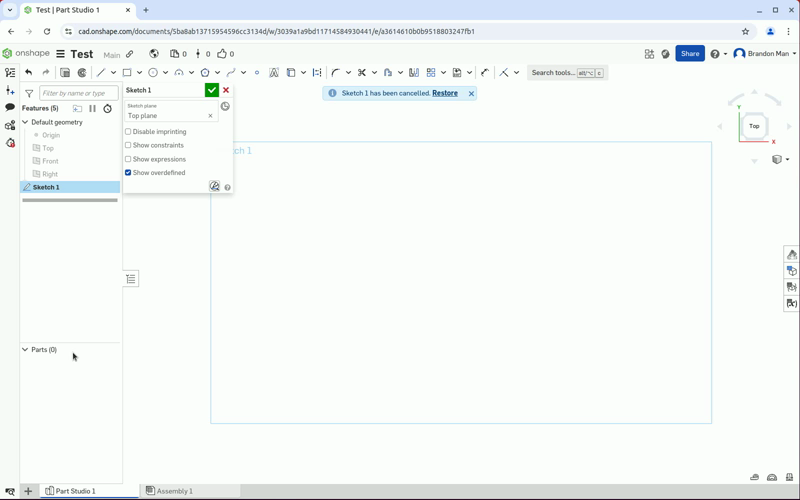
key(y)
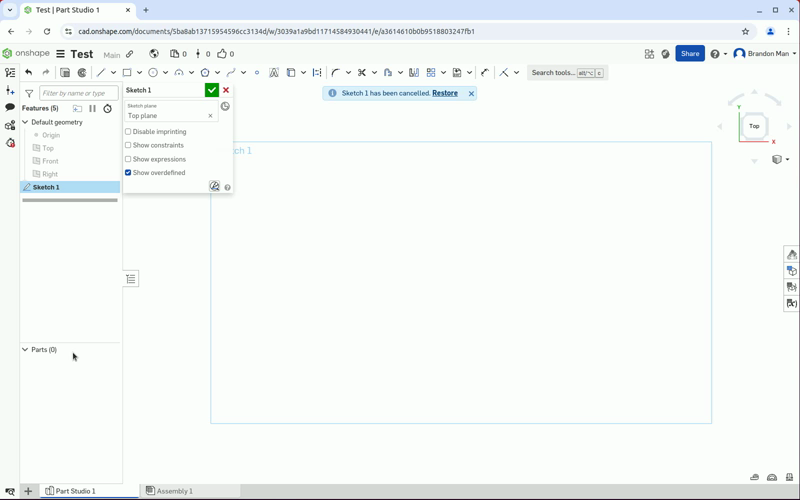
key(l)
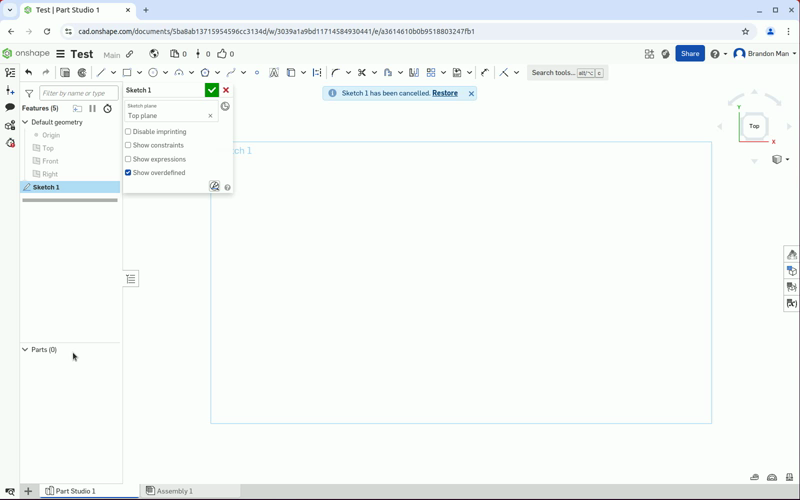
key_down(shift)
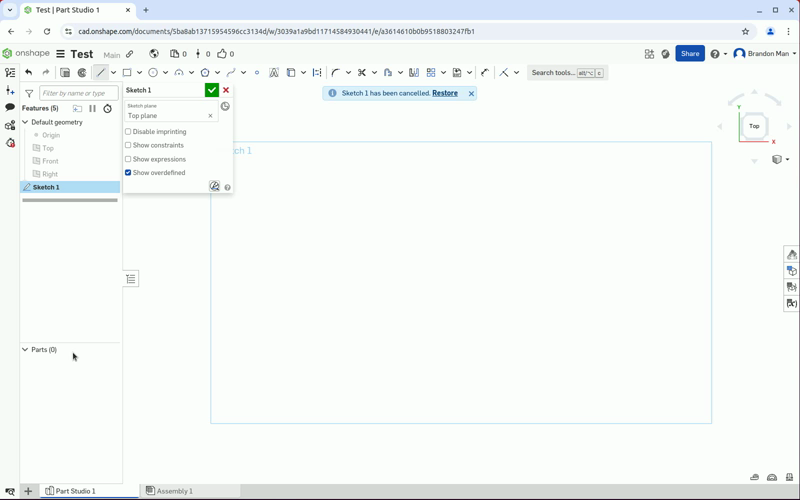
mouse_move(349, 282)
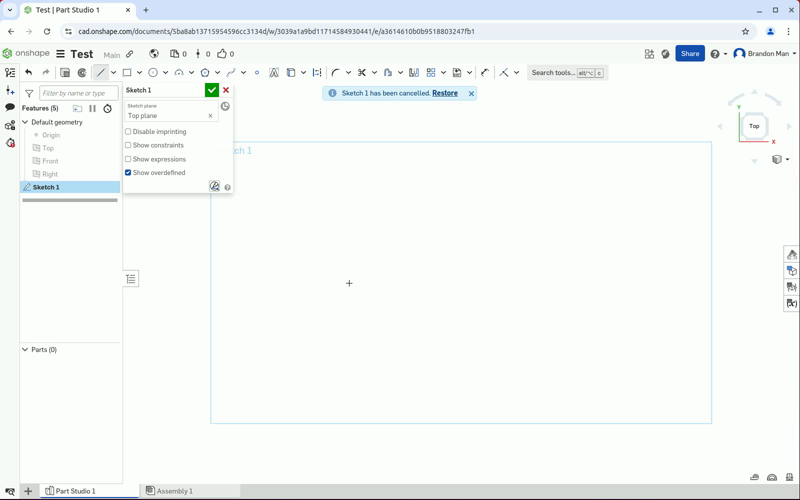
click(349, 282)
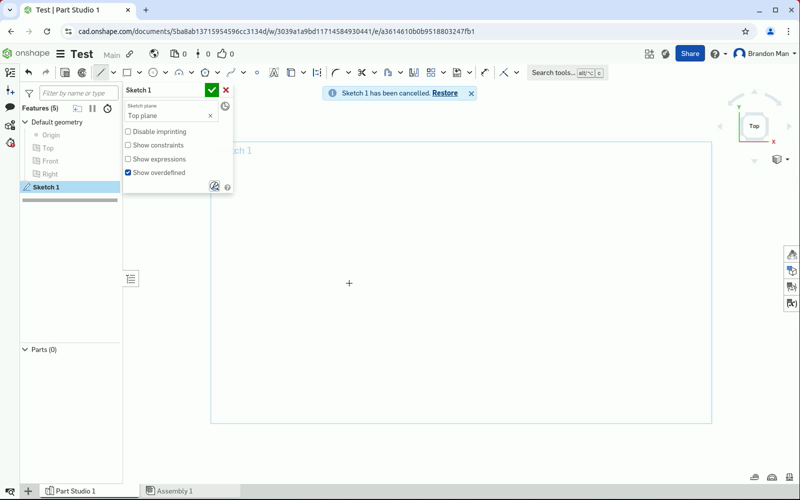
key_up(shift)
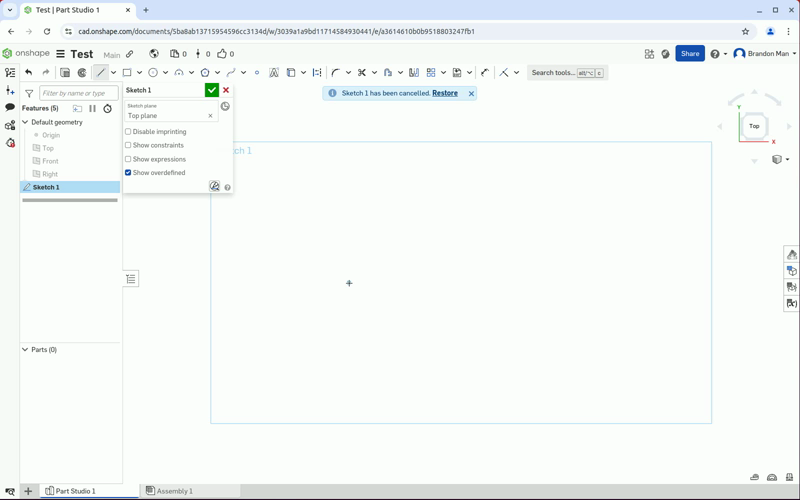
key_down(shift)
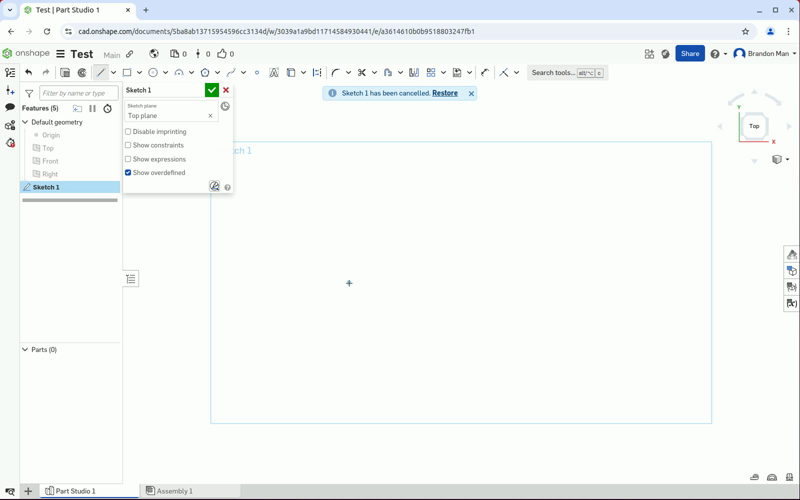
mouse_move(405, 378)
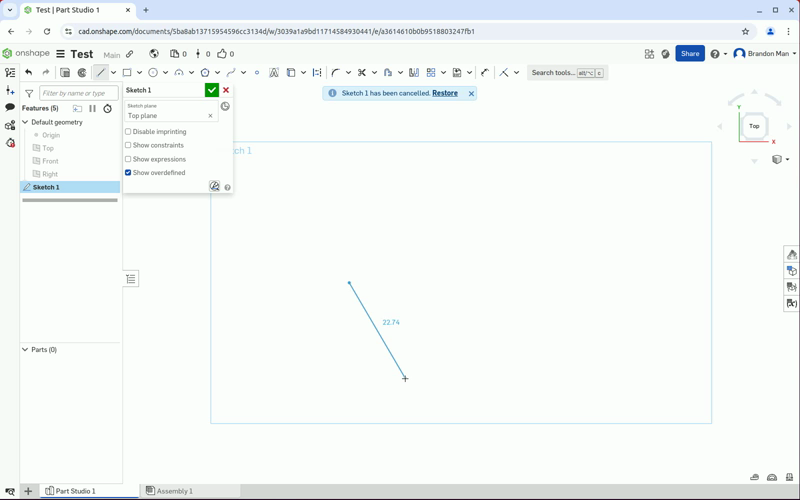
click(405, 378)
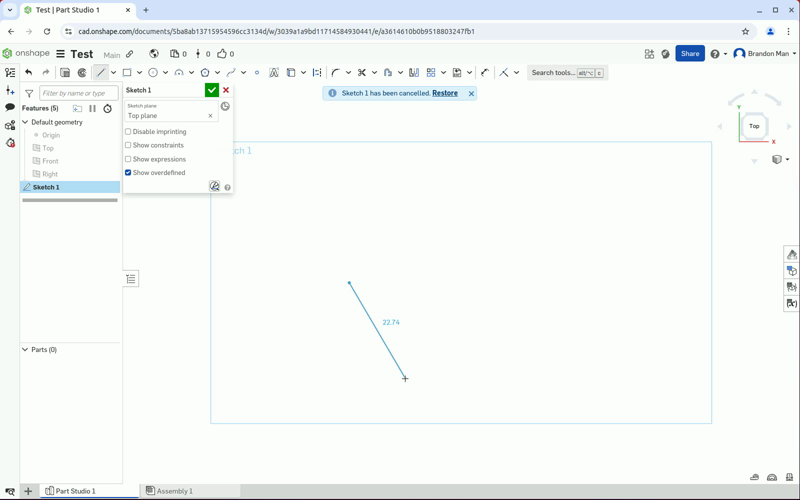
key_up(shift)
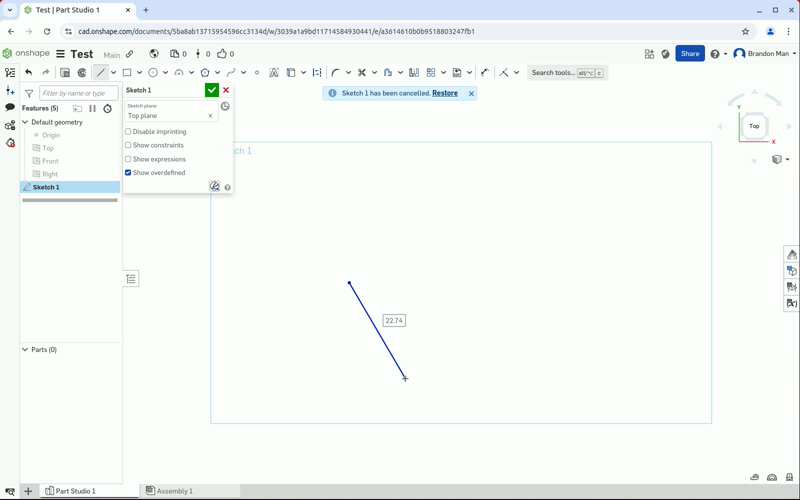
key_down(shift)
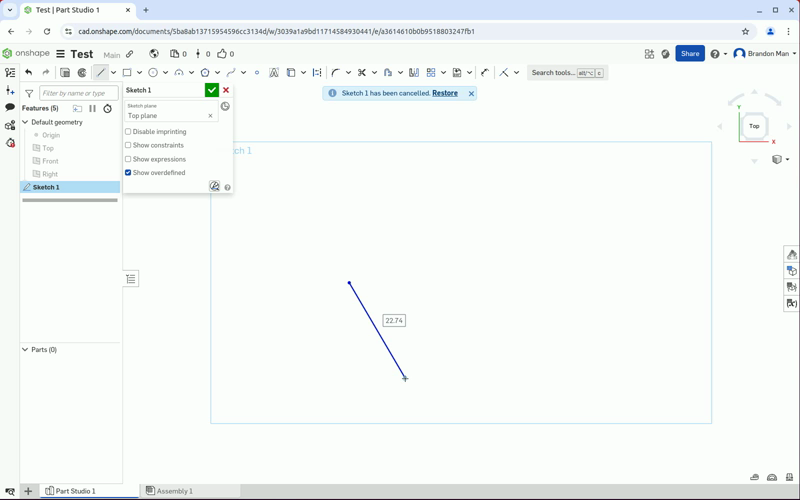
mouse_move(514, 378)
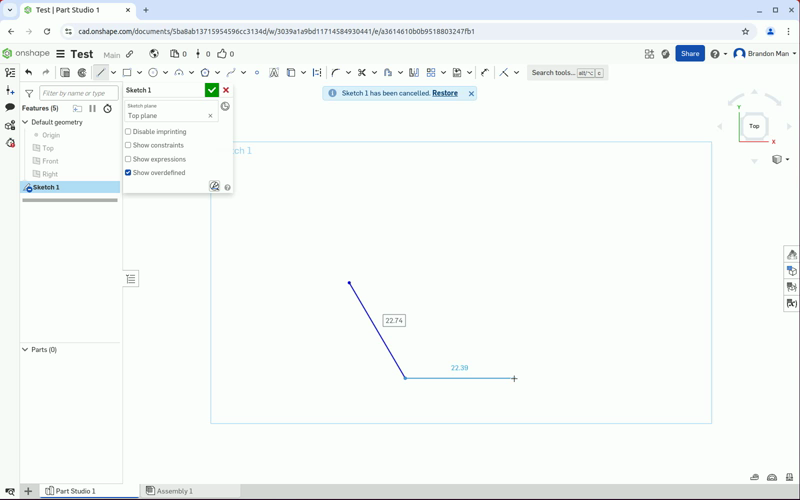
click(514, 378)
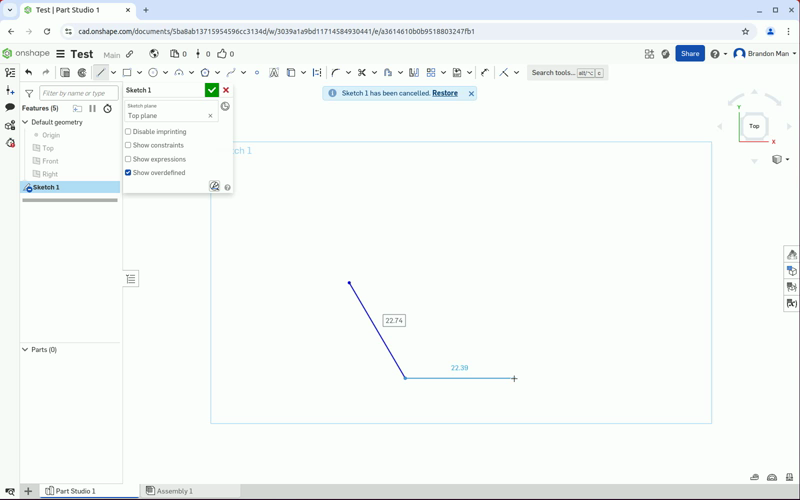
key_up(shift)
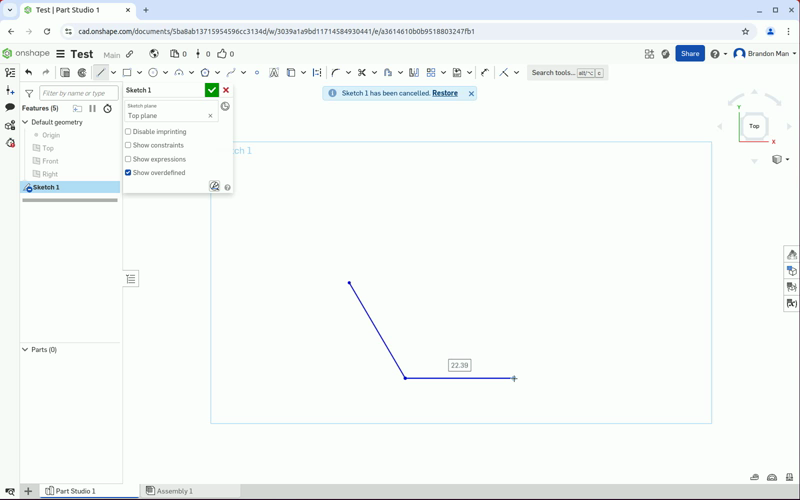
key_down(shift)
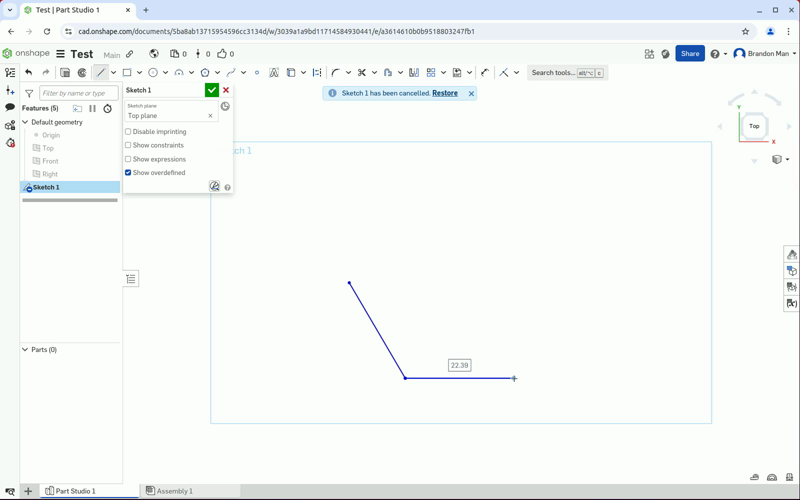
mouse_move(569, 282)
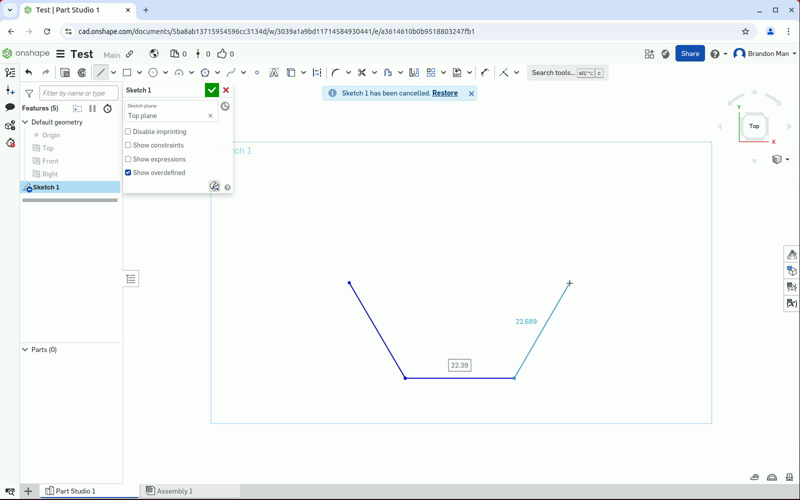
click(569, 282)
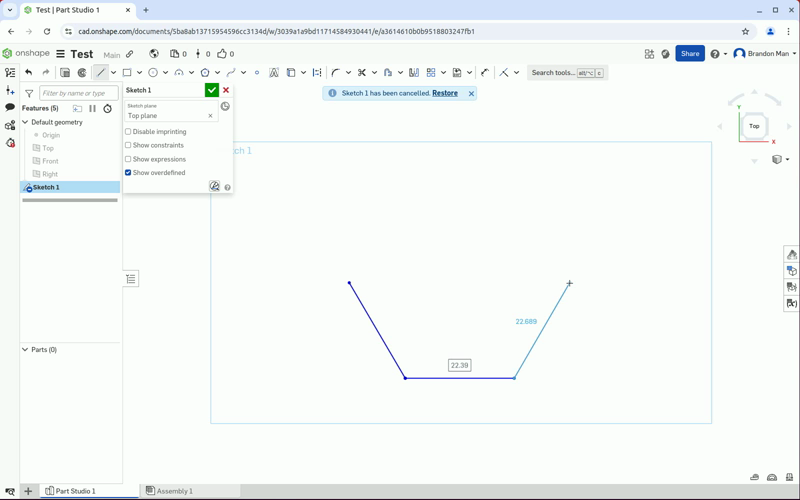
key_up(shift)
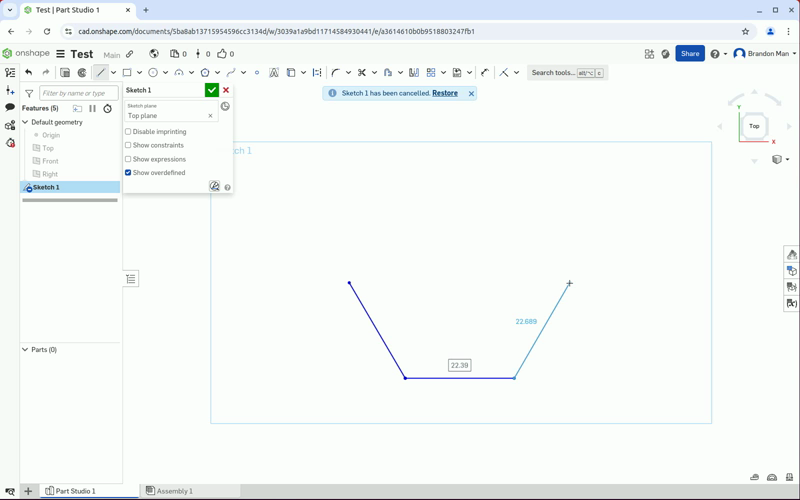
key_down(shift)
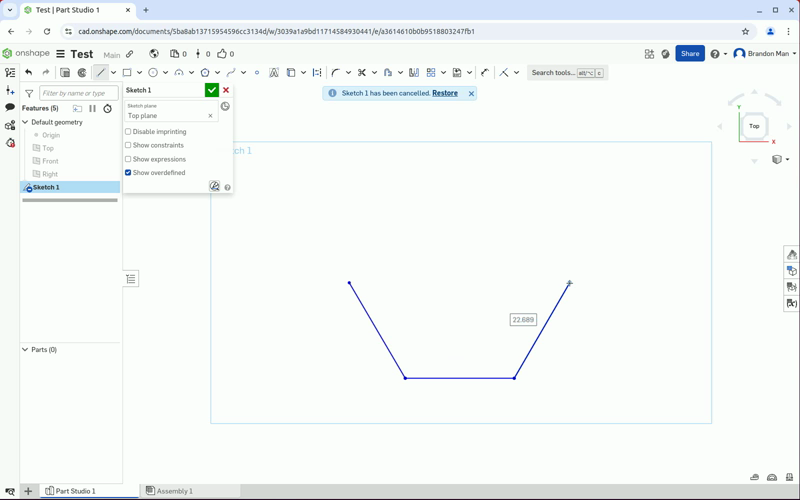
mouse_move(514, 187)
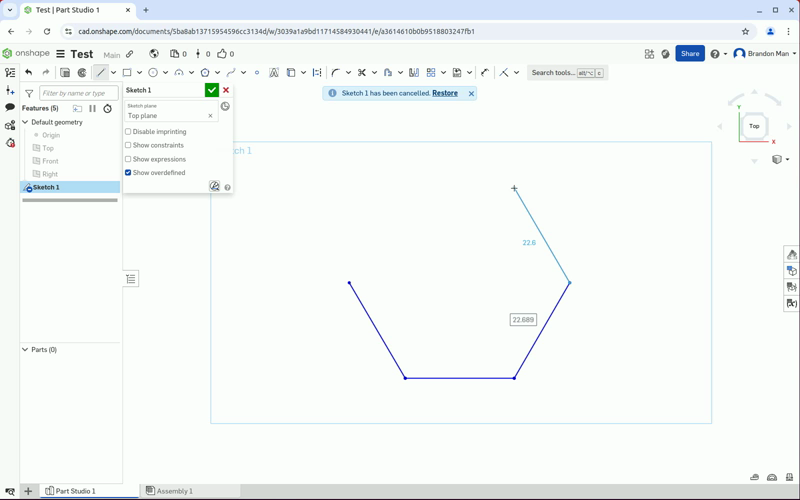
click(514, 187)
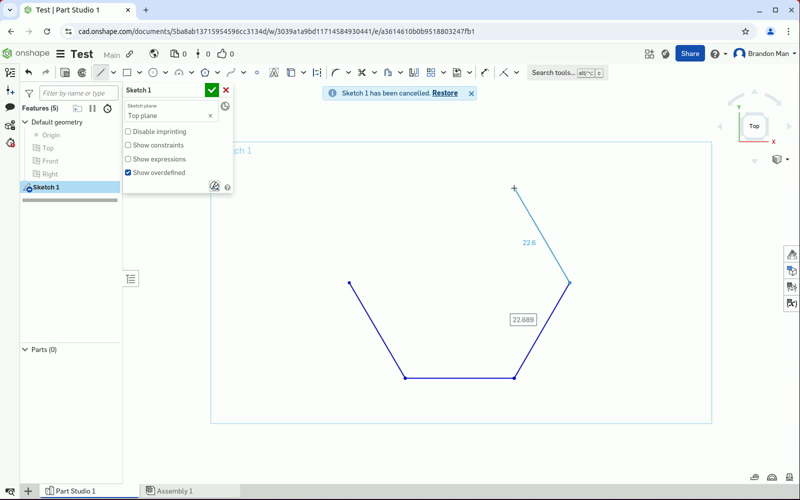
key_up(shift)
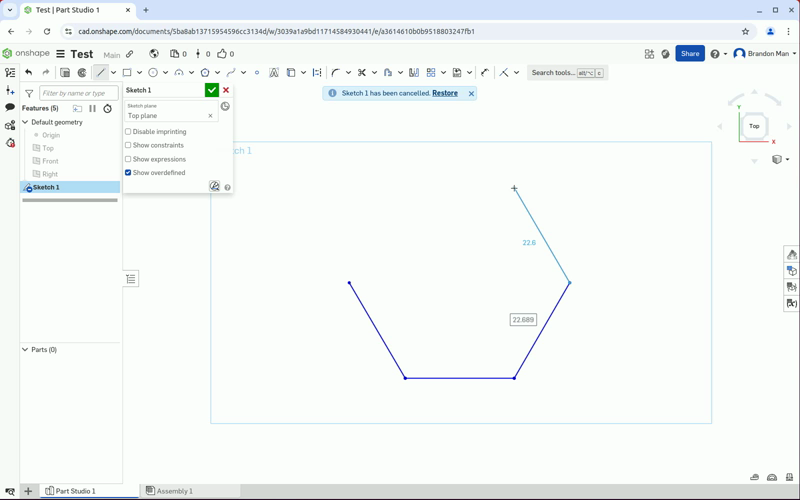
key_down(shift)
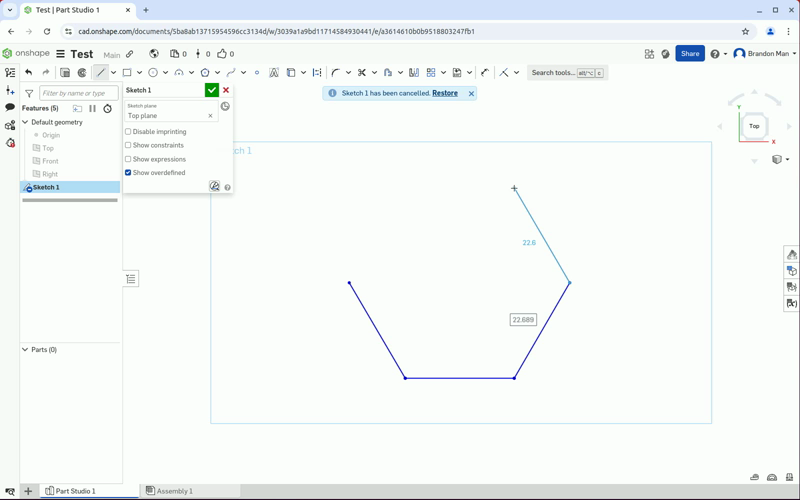
mouse_move(405, 187)
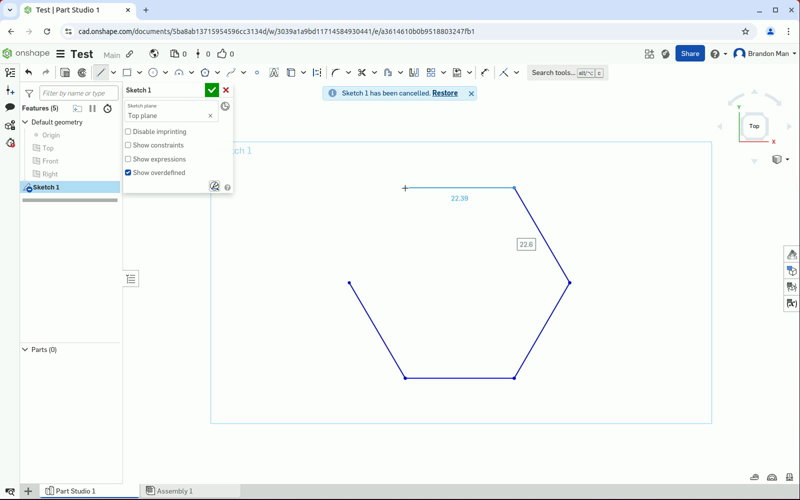
click(405, 187)
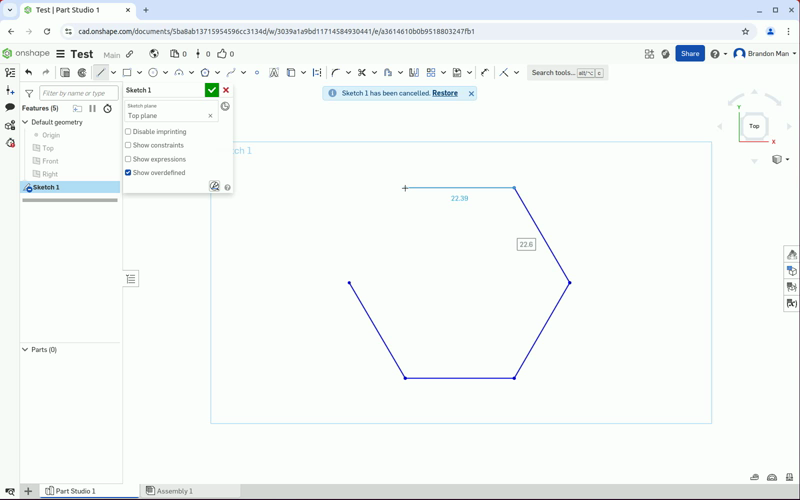
key_up(shift)
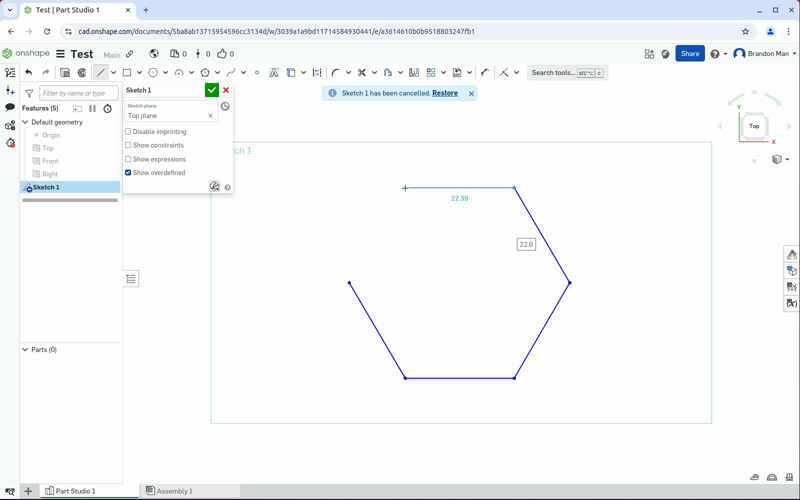
key_down(shift)
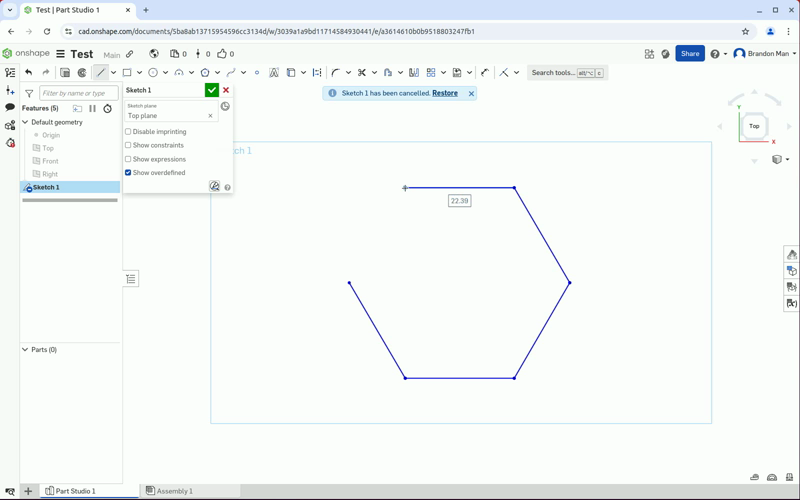
mouse_move(349, 282)
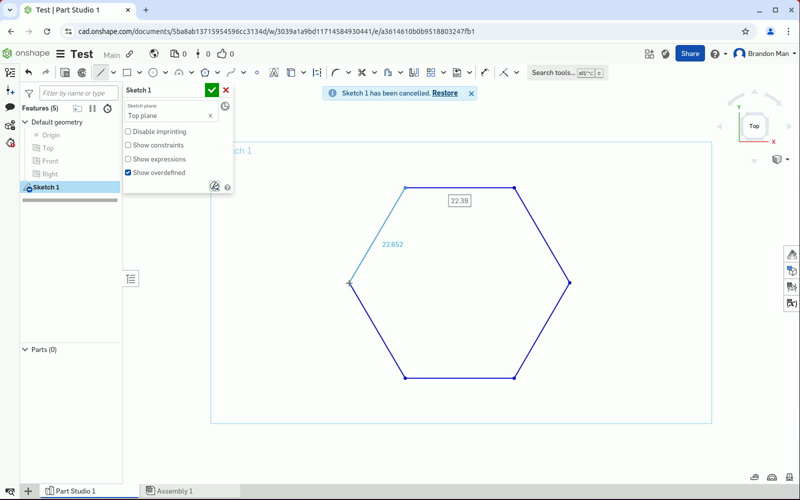
key_up(shift)
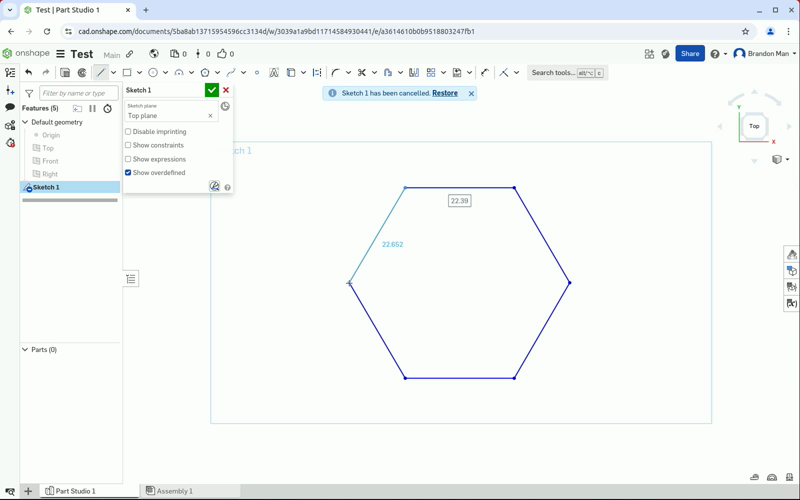
click(349, 282)
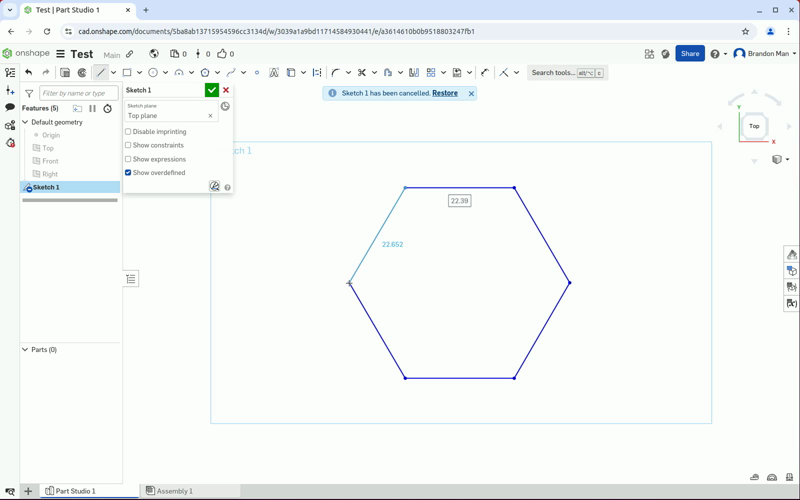
key(esc)
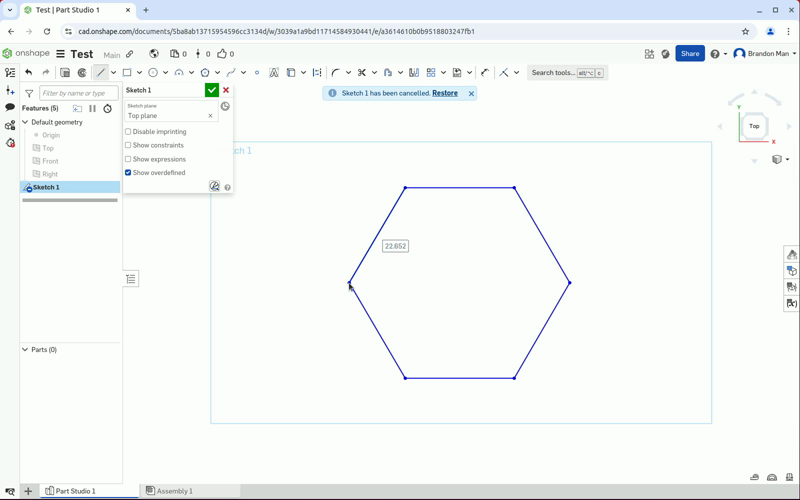
mouse_move(406, 253)
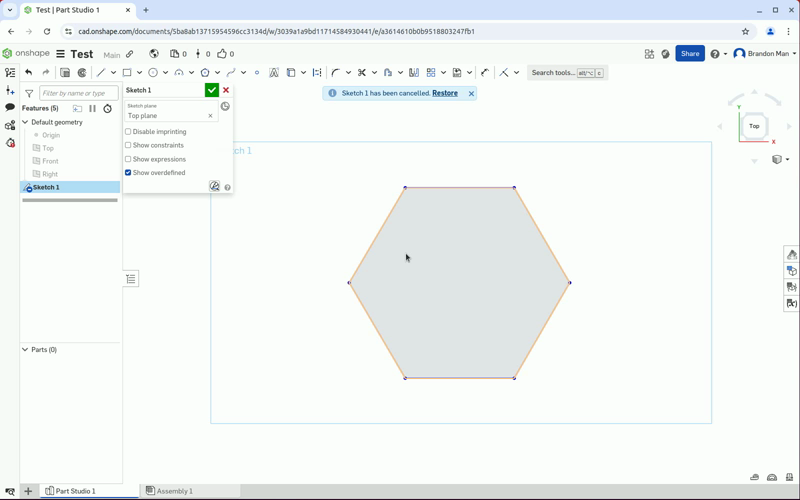
click(406, 253)
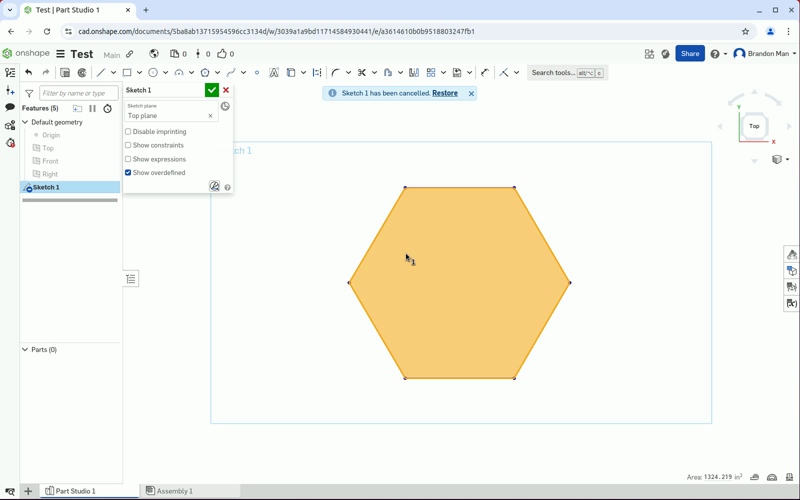
mouse_move(73, 352)
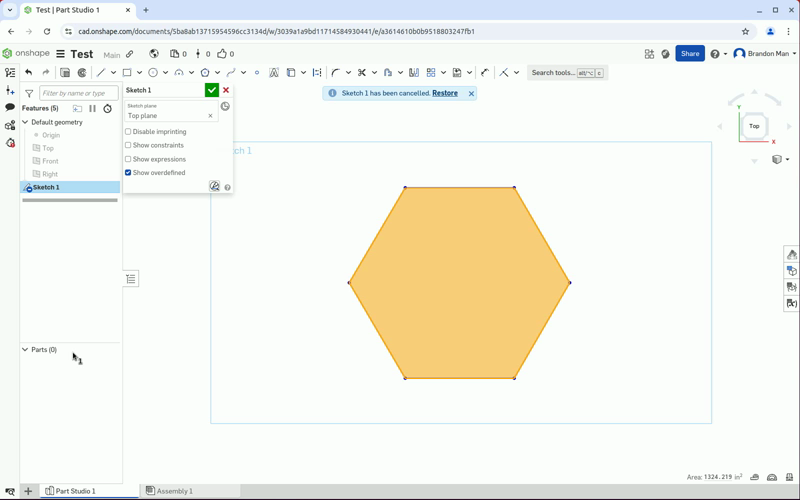
key(shift+y)
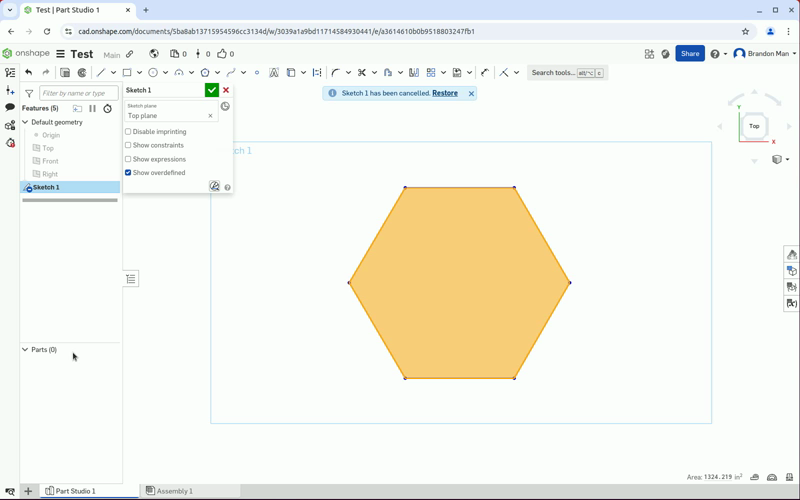
key(shift+e)
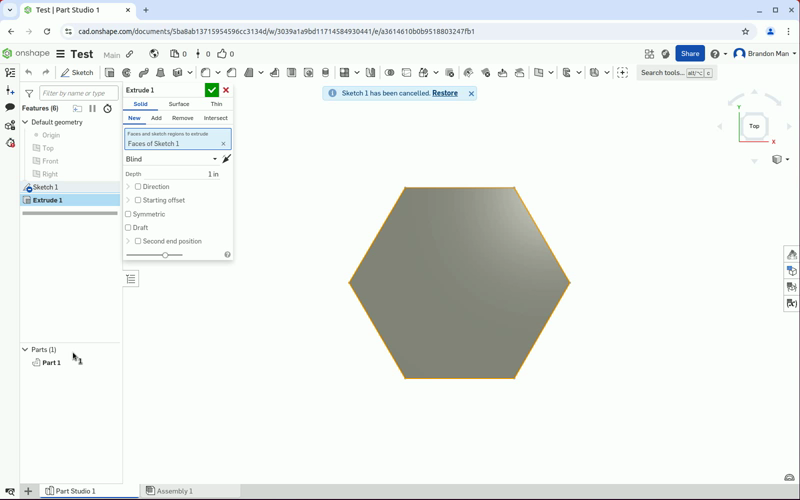
mouse_move(143, 106)
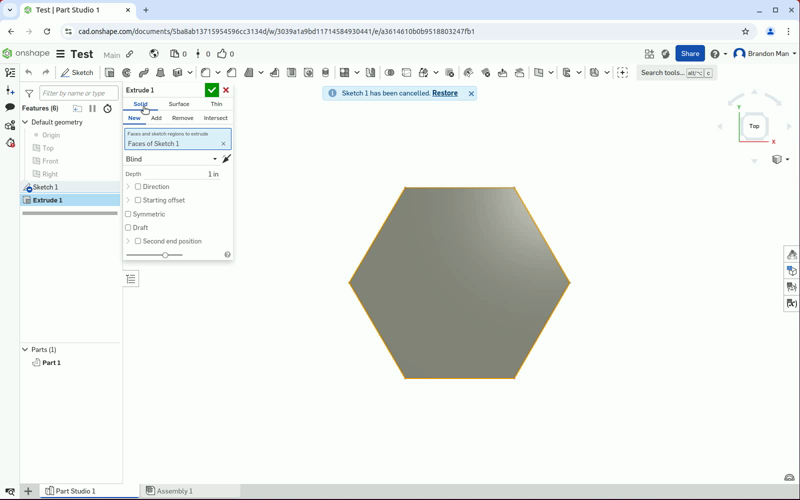
click(143, 106)
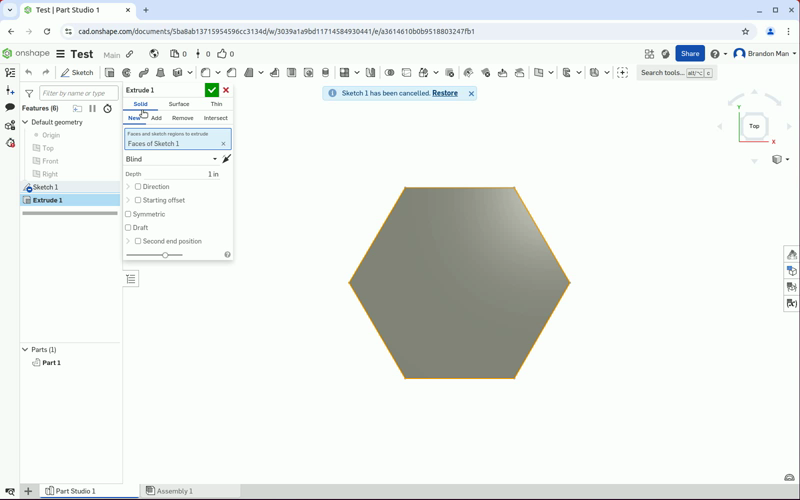
mouse_move(137, 120)
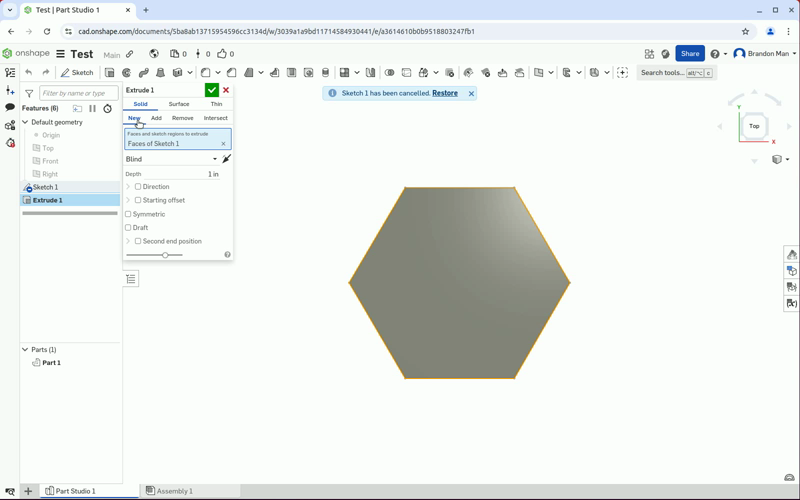
click(137, 120)
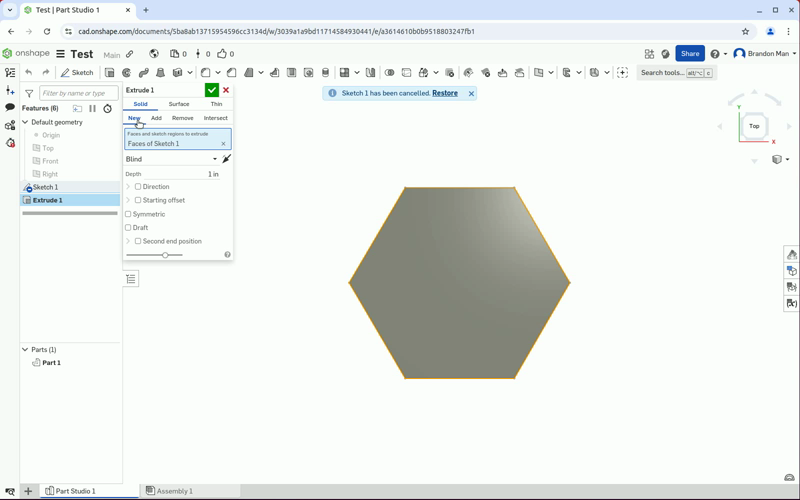
key(tab, 4)
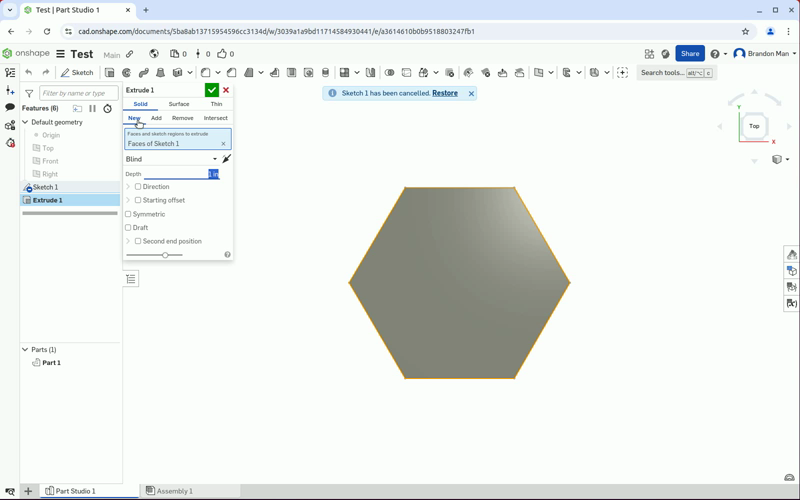
text(15.405)
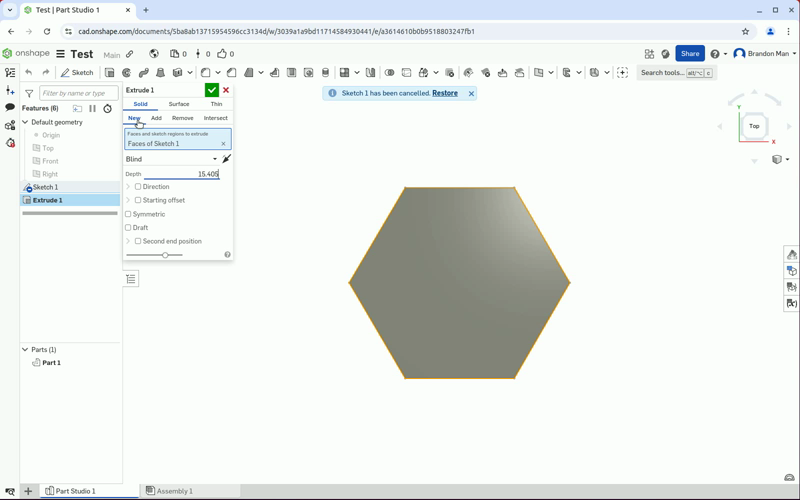
key(enter)
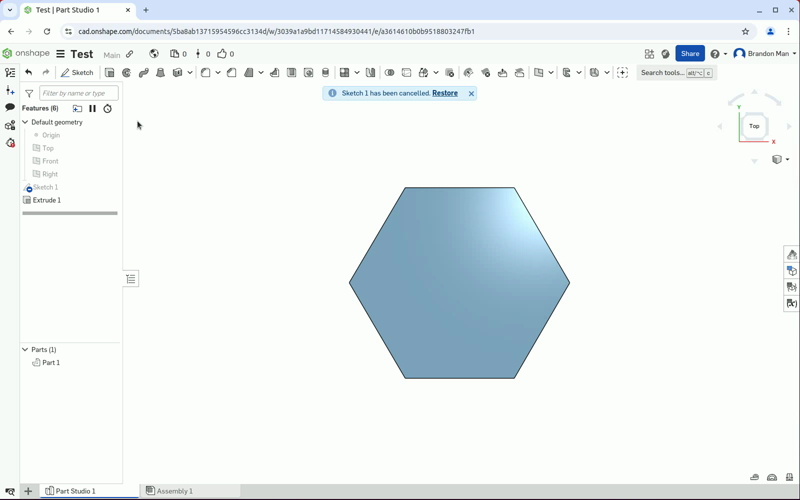
key(shift+h)
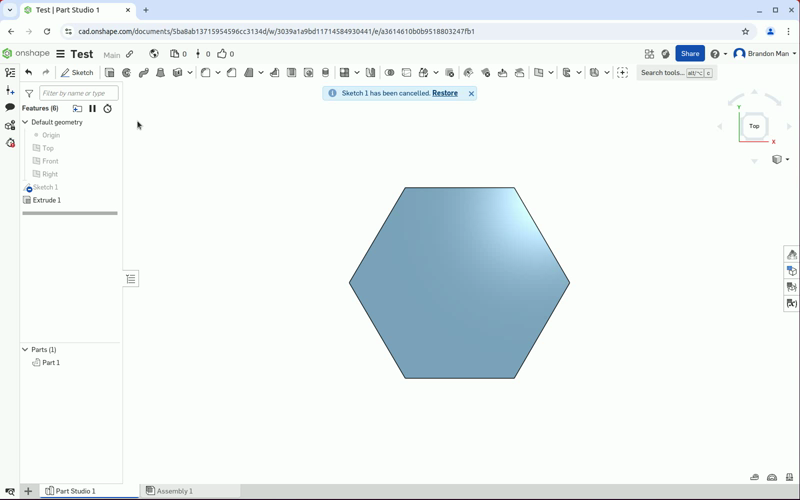
key(shift+h)
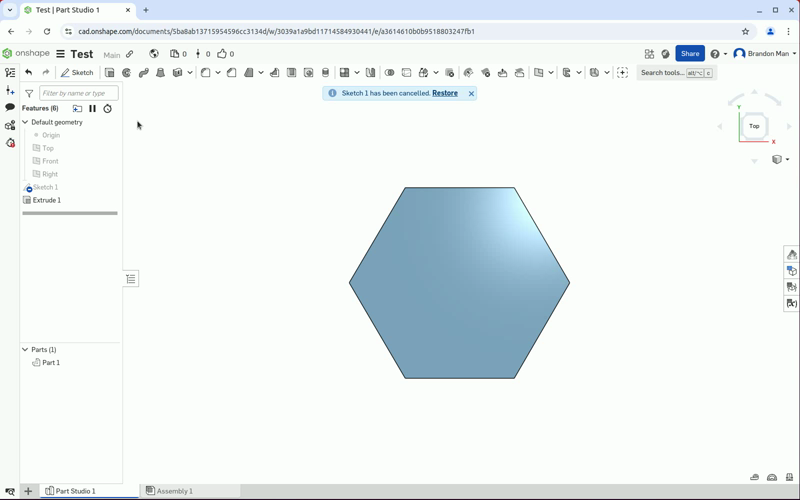
mouse_move(73, 189)
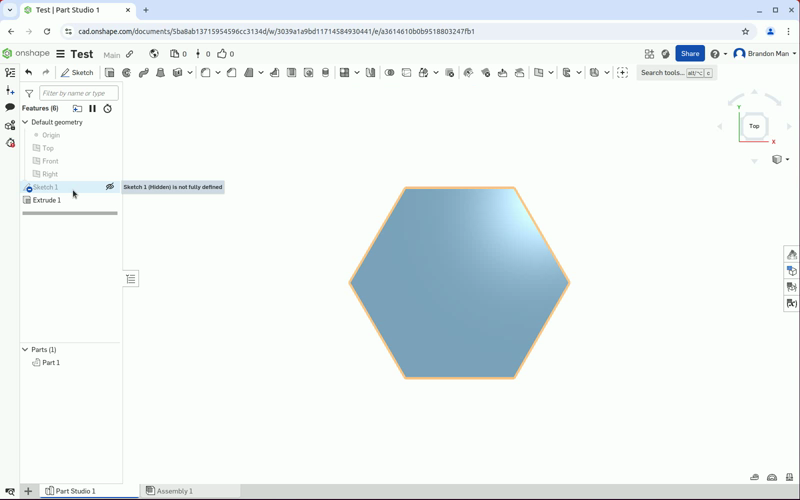
click(73, 189)
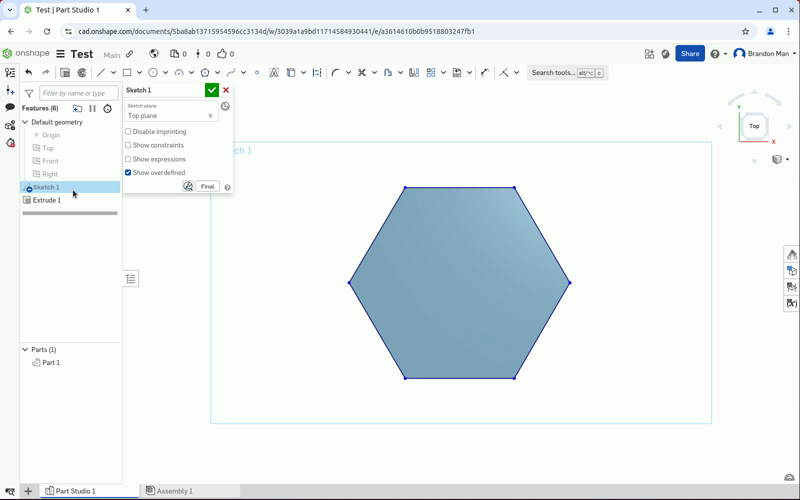
mouse_move(229, 92)
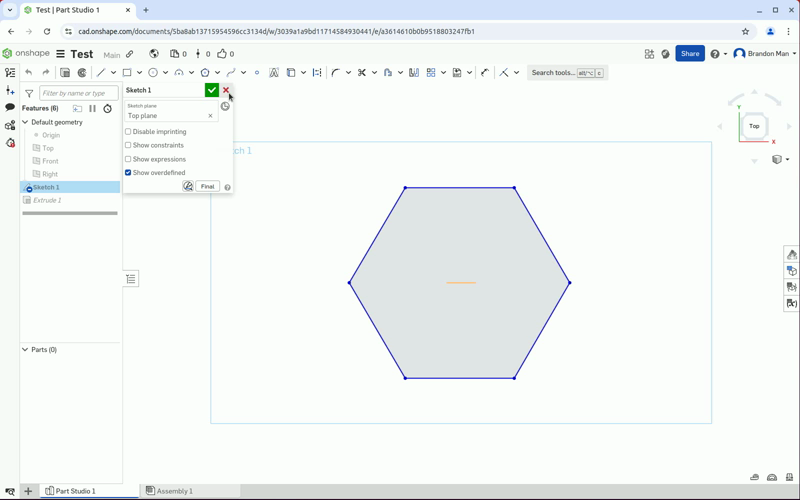
click(229, 92)
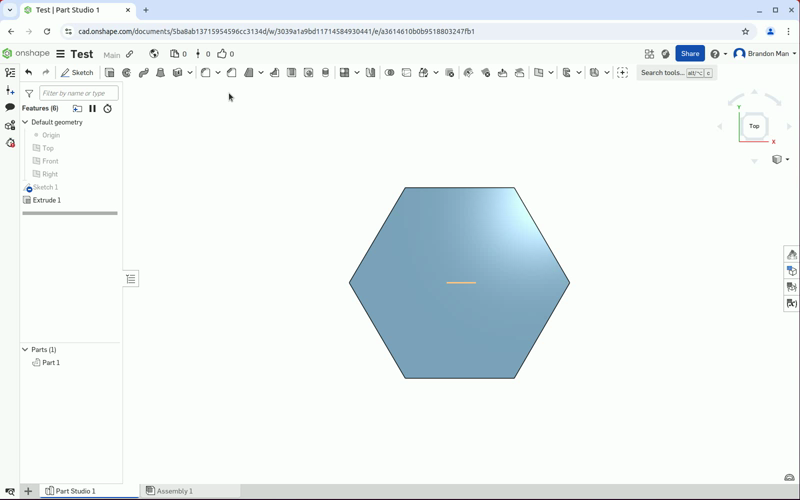
mouse_move(541, 75)
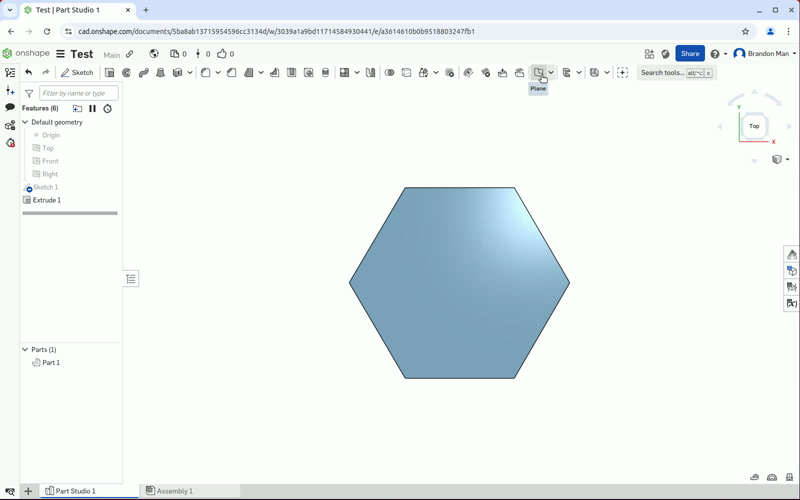
click(541, 75)
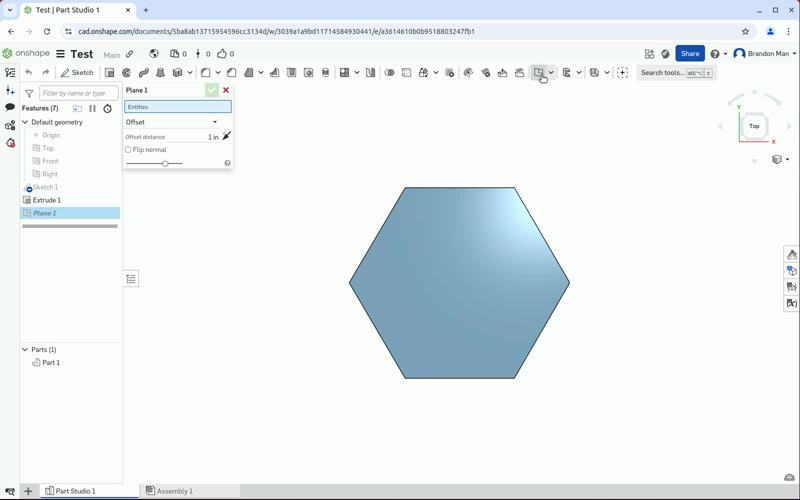
mouse_move(73, 150)
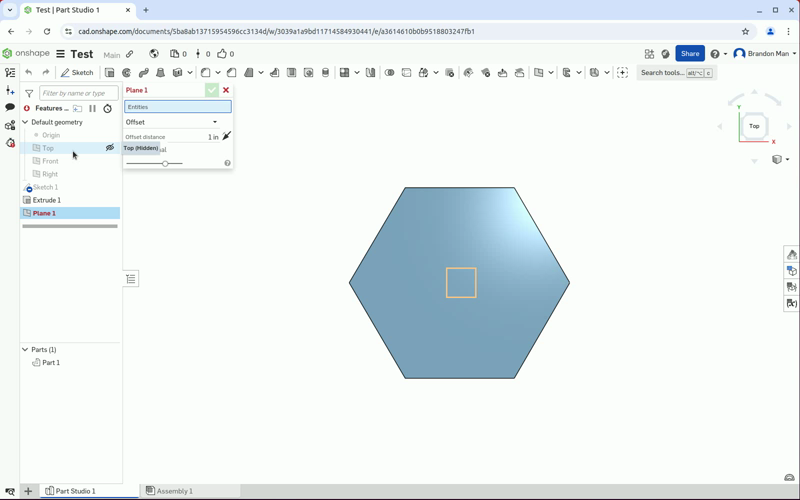
click(73, 150)
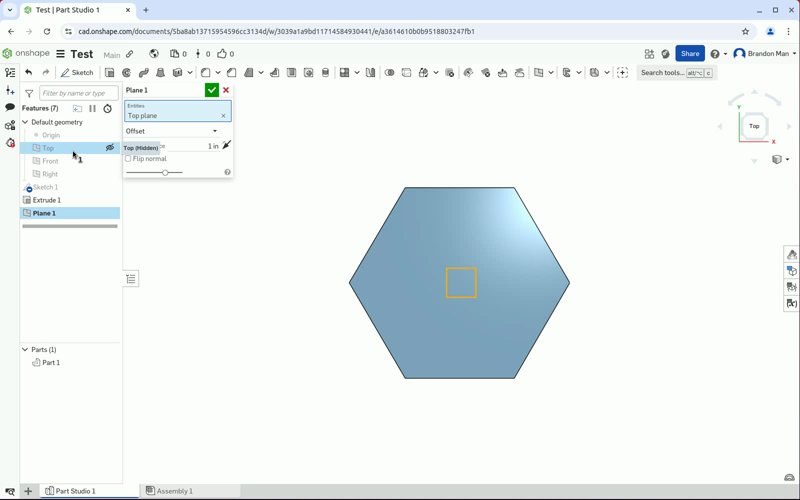
key(tab, 2)
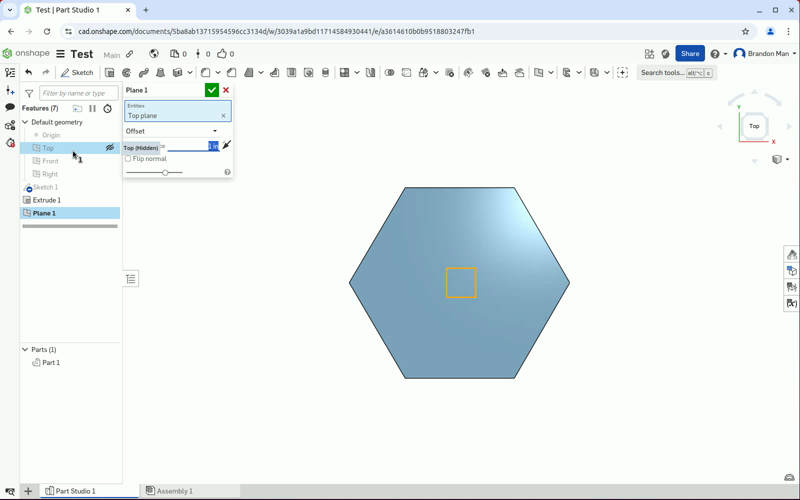
text(15.405)
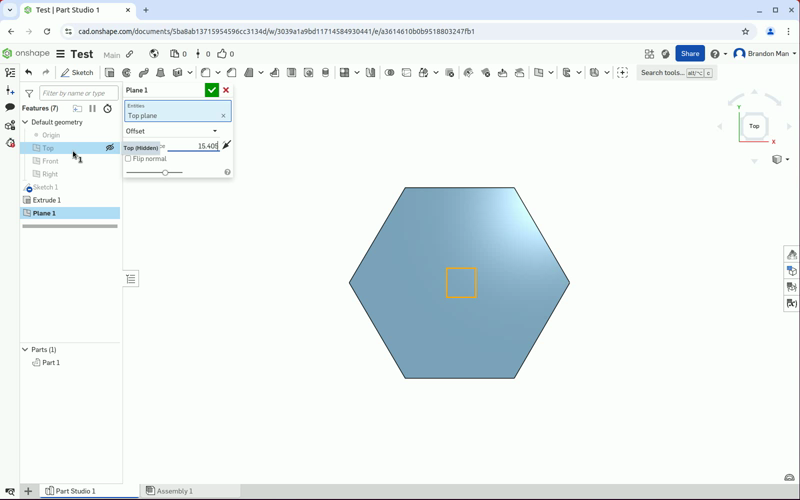
key(enter, 2)
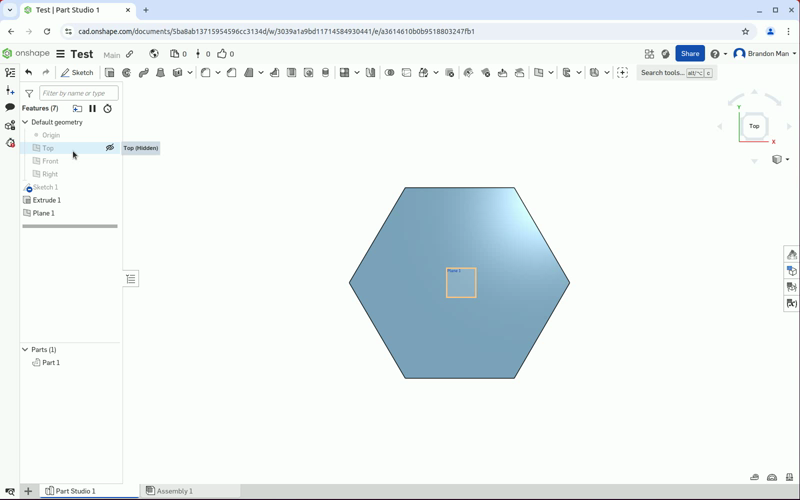
key(shift+s)
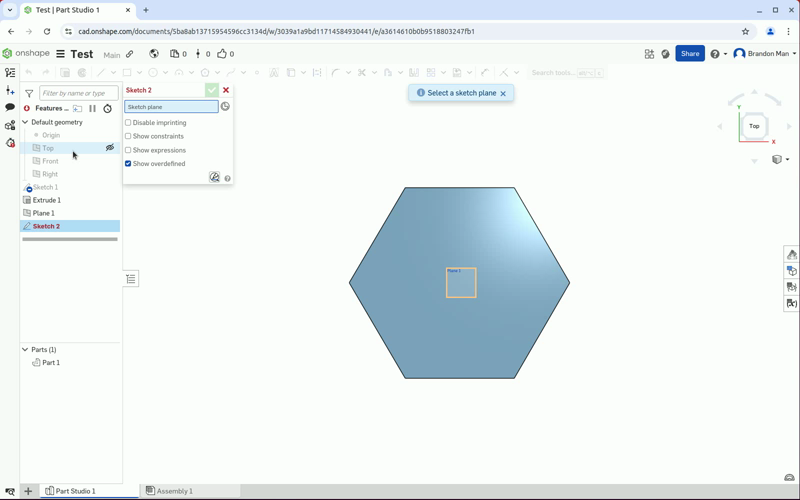
mouse_move(73, 215)
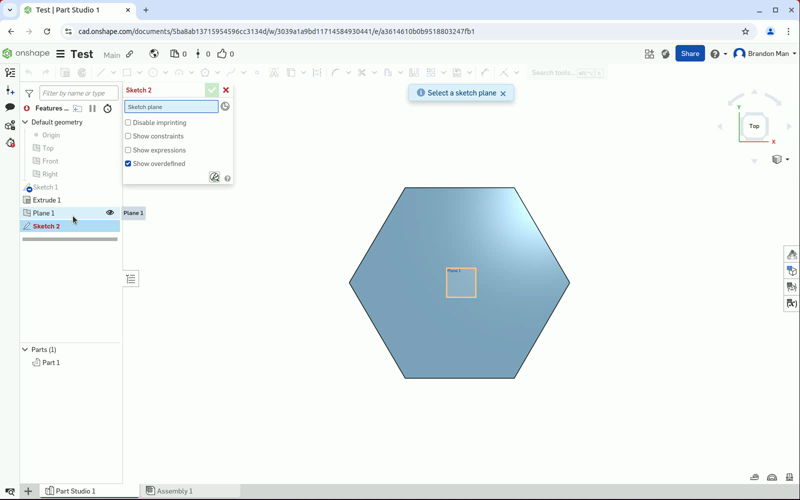
click(73, 215)
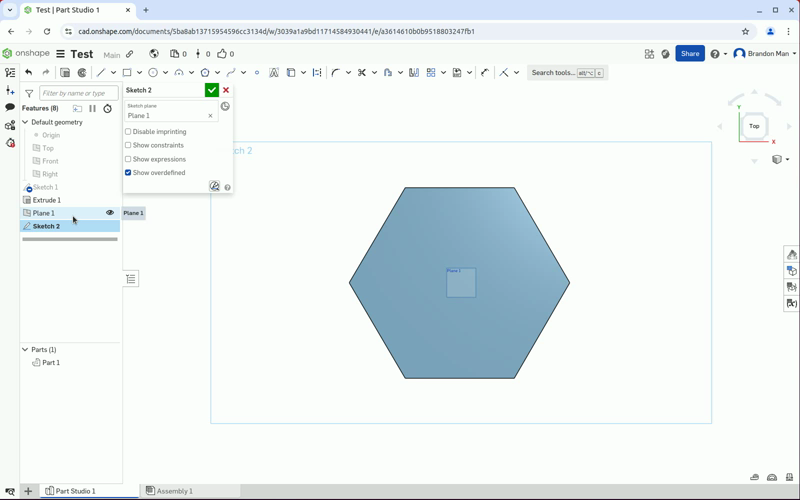
mouse_move(73, 352)
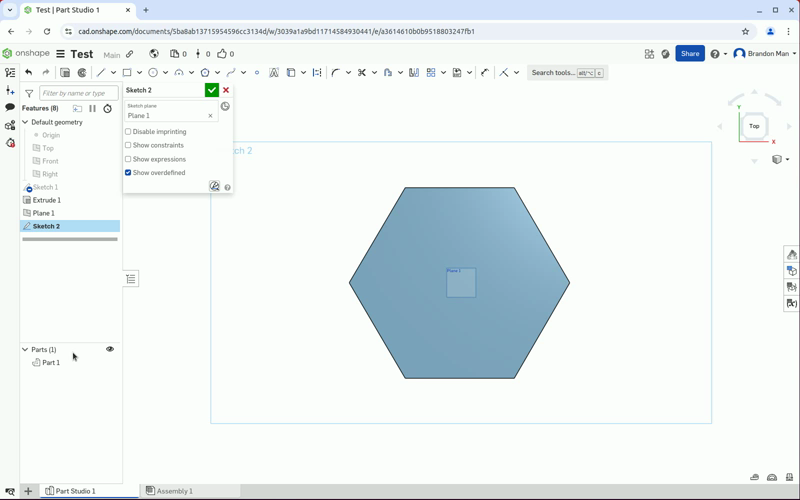
key(y)
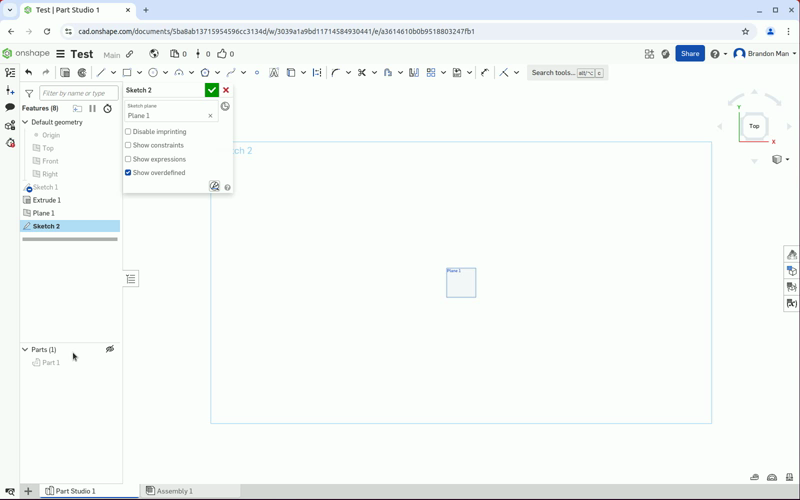
key(c)
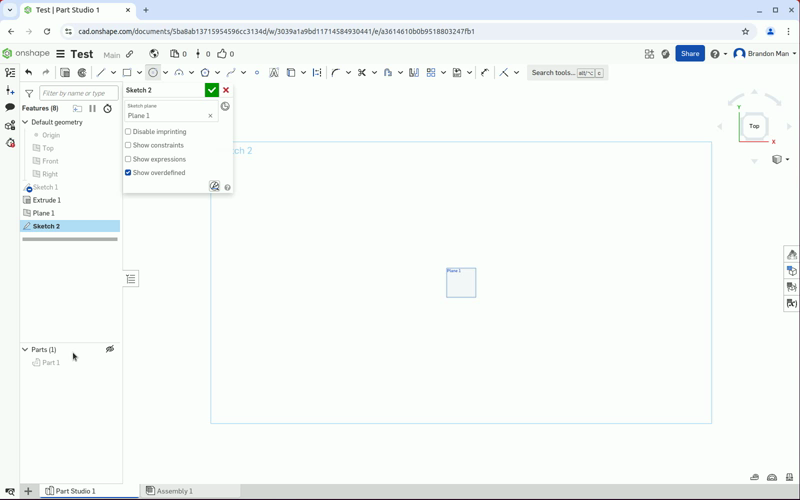
key_down(shift)
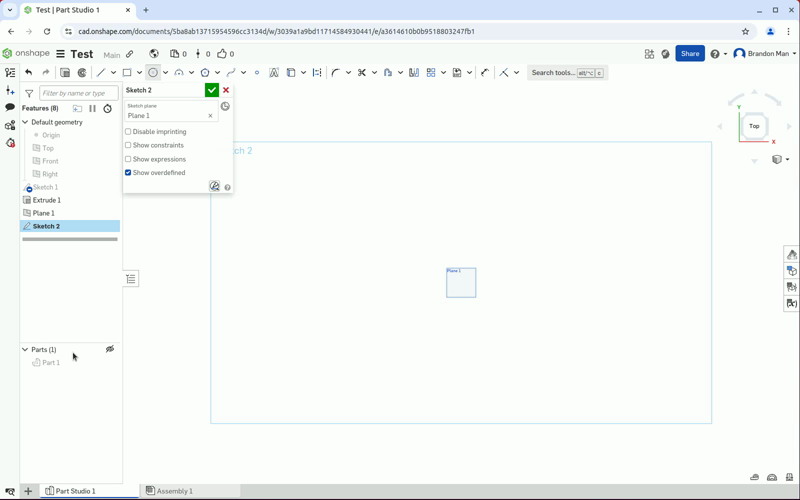
mouse_move(461, 282)
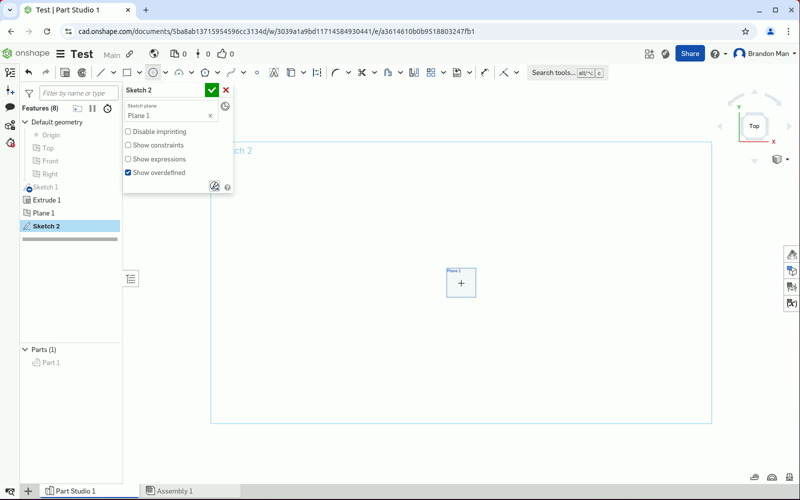
click(461, 282)
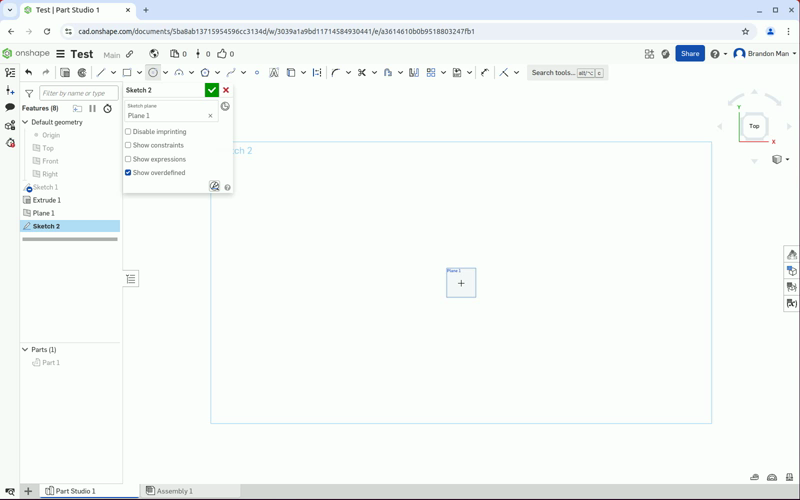
key_up(shift)
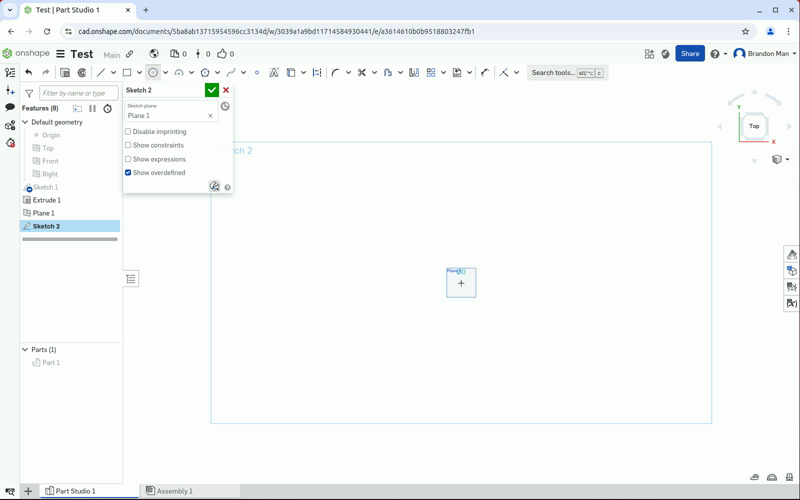
mouse_move(552, 282)
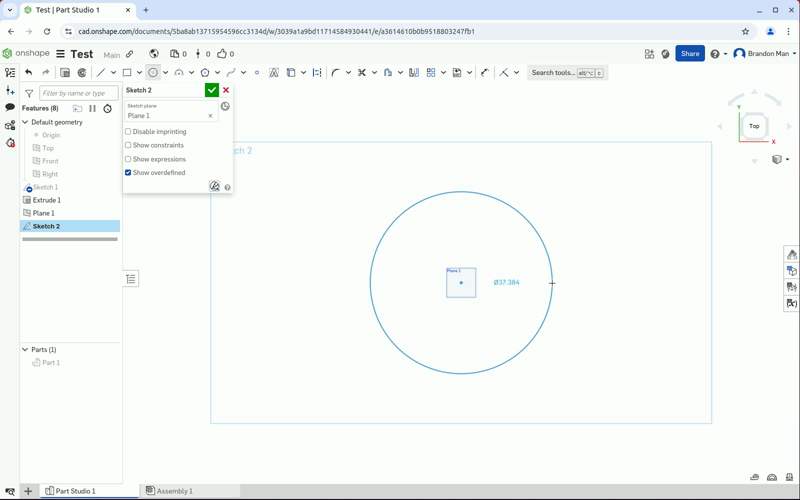
click(552, 282)
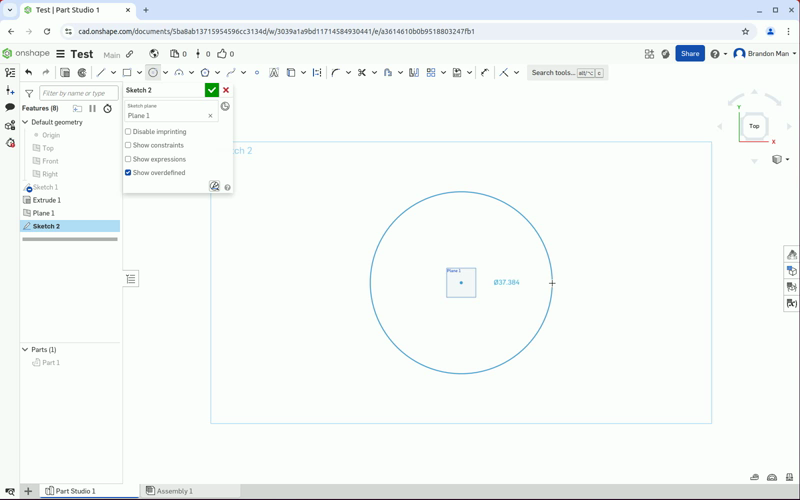
key(esc)
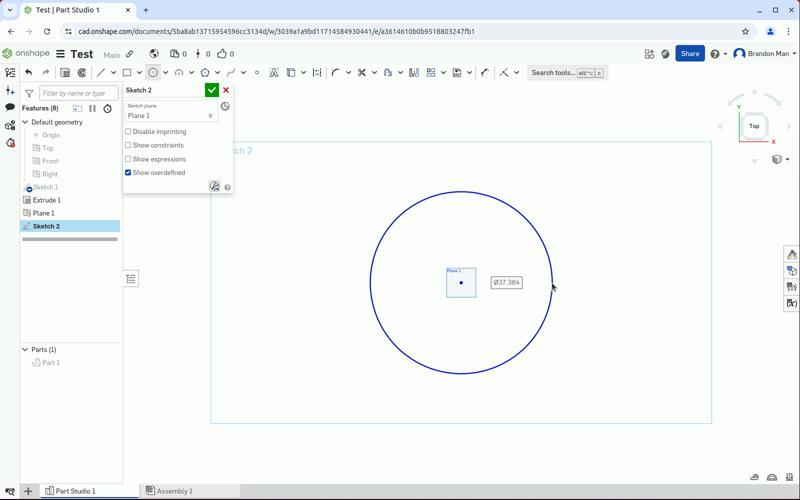
mouse_move(478, 300)
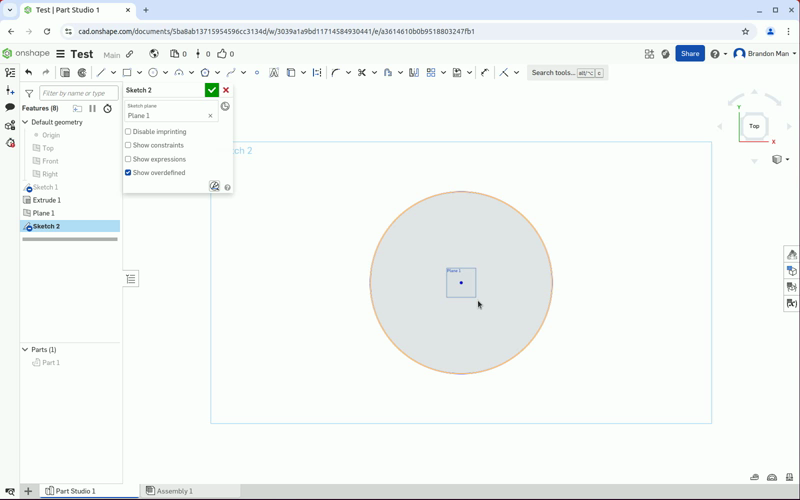
click(478, 300)
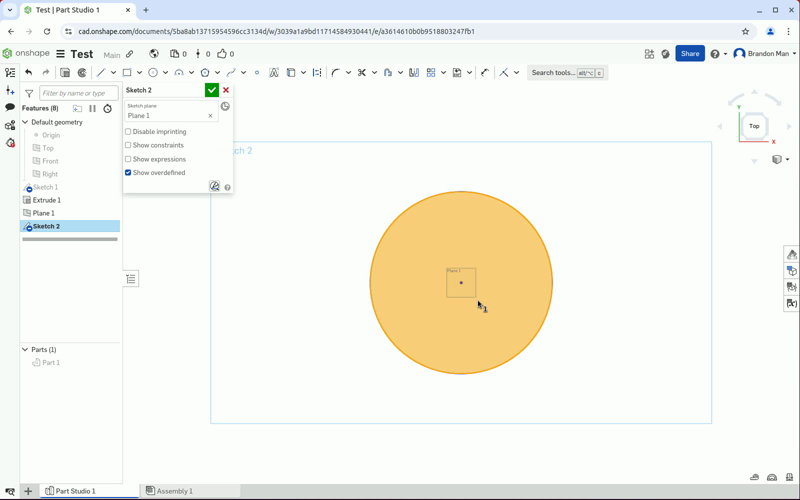
mouse_move(73, 352)
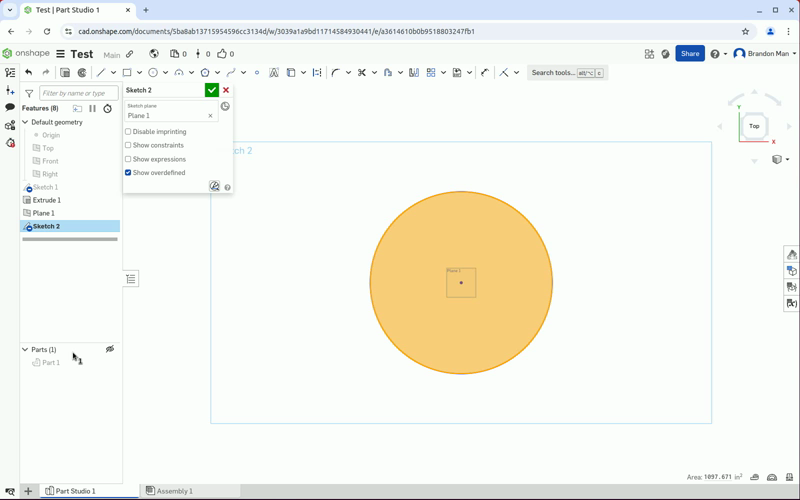
key(shift+y)
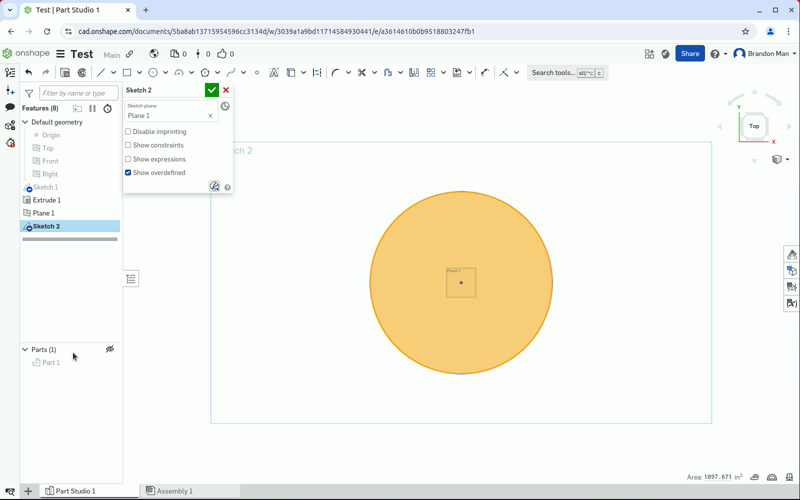
key(shift+e)
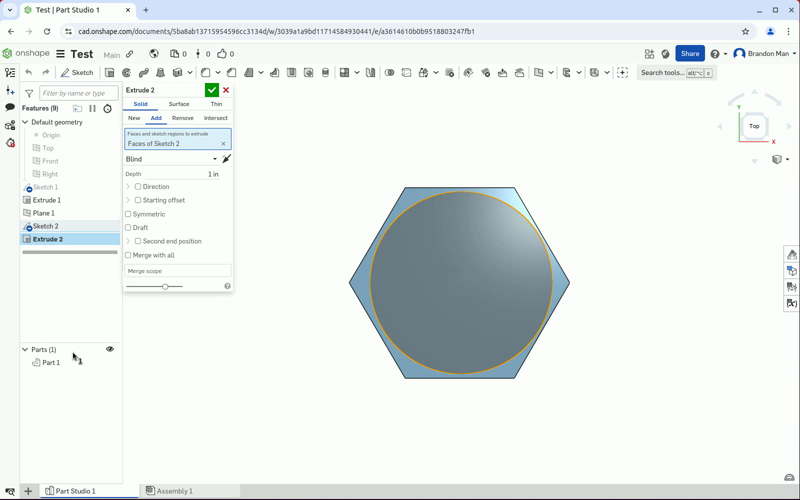
mouse_move(143, 106)
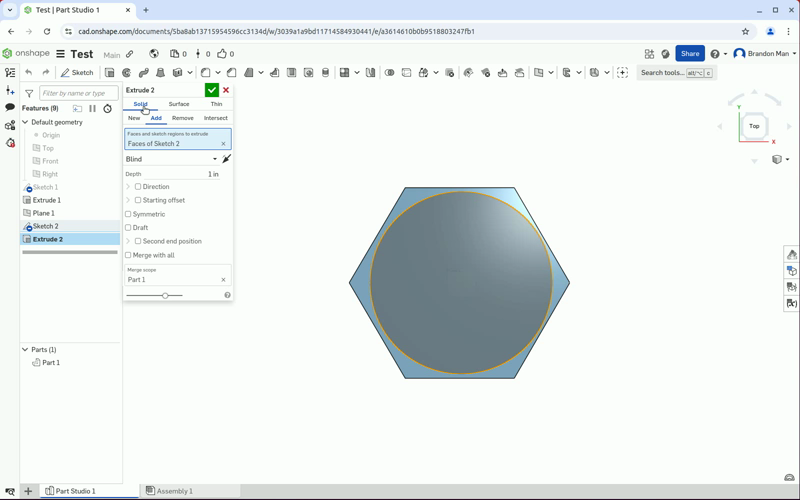
click(143, 106)
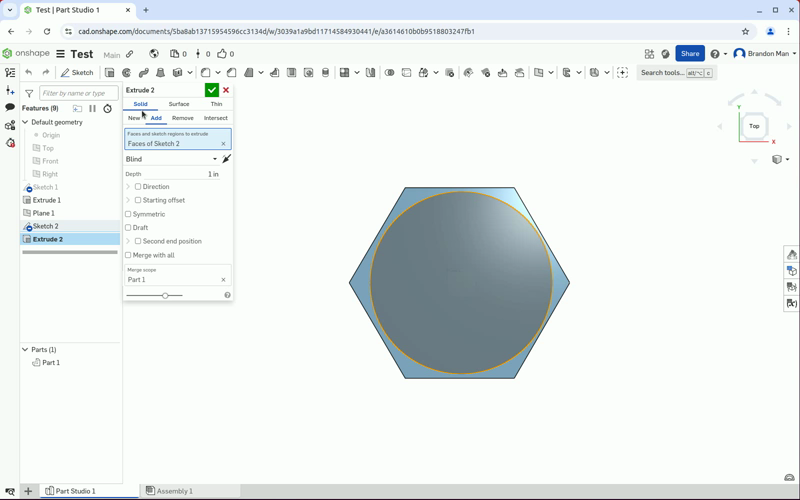
mouse_move(137, 120)
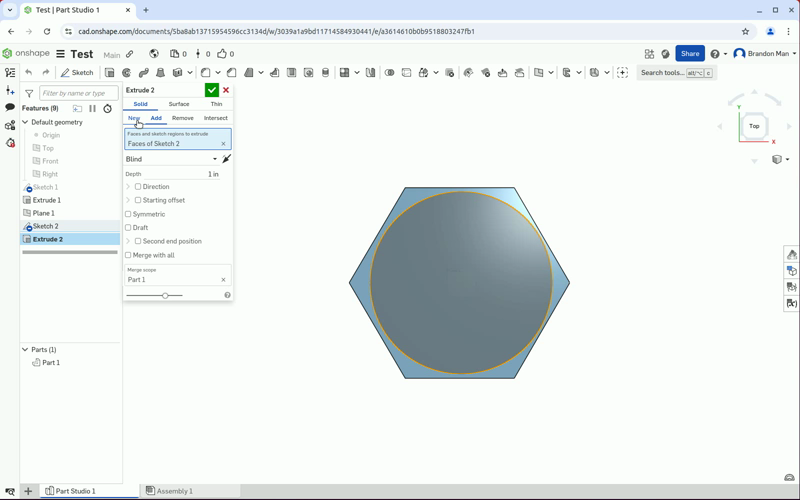
click(137, 120)
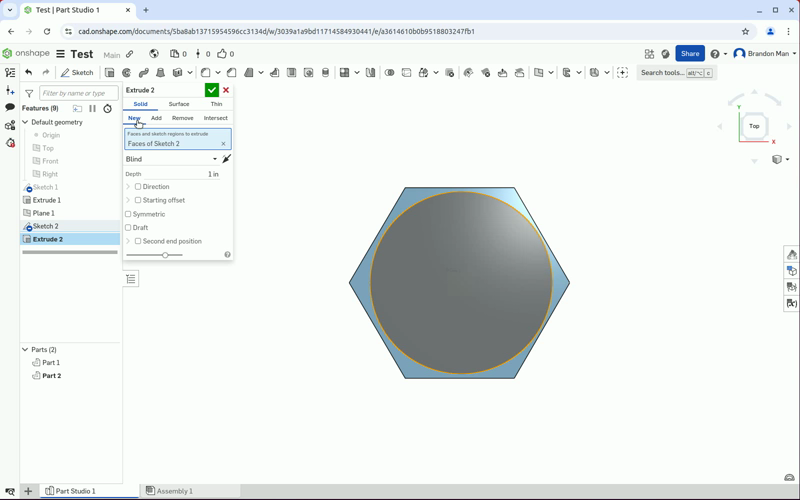
key(tab, 4)
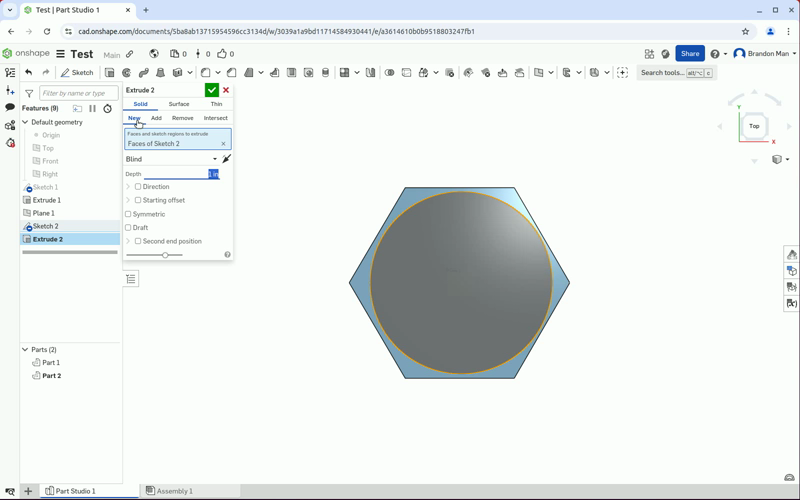
text(7.703)
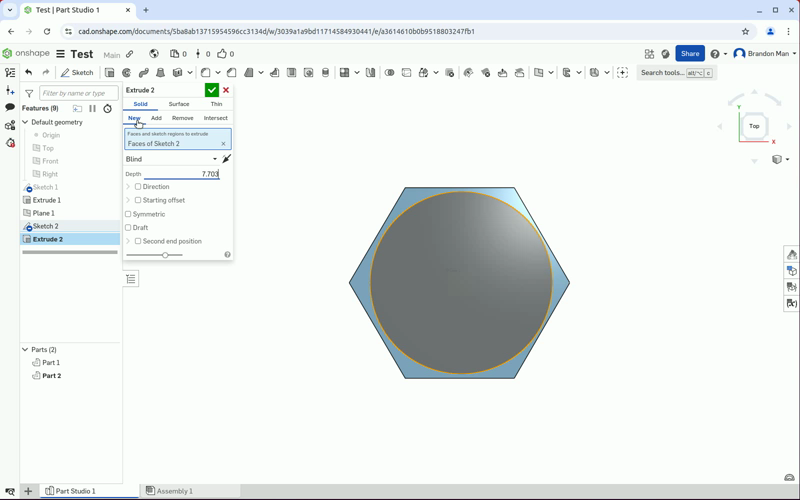
key(enter)
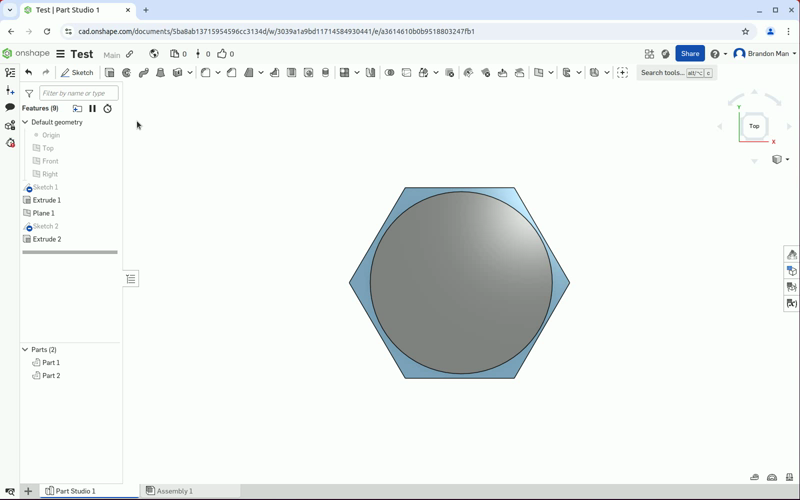
key(shift+h)
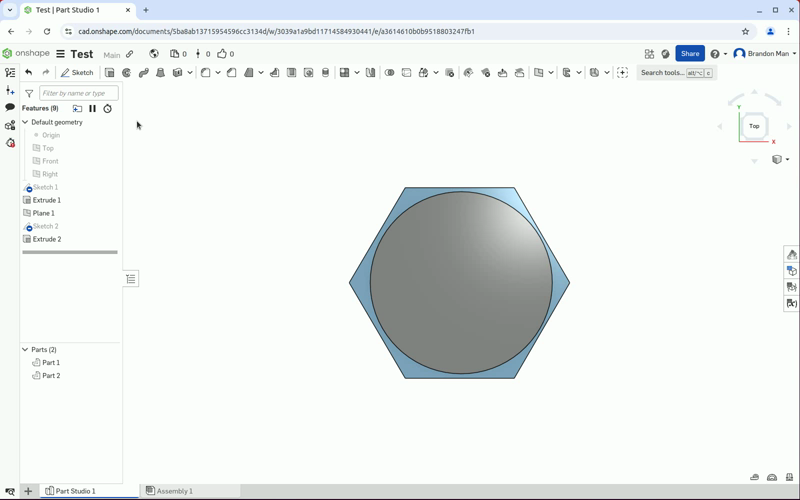
key(shift+h)
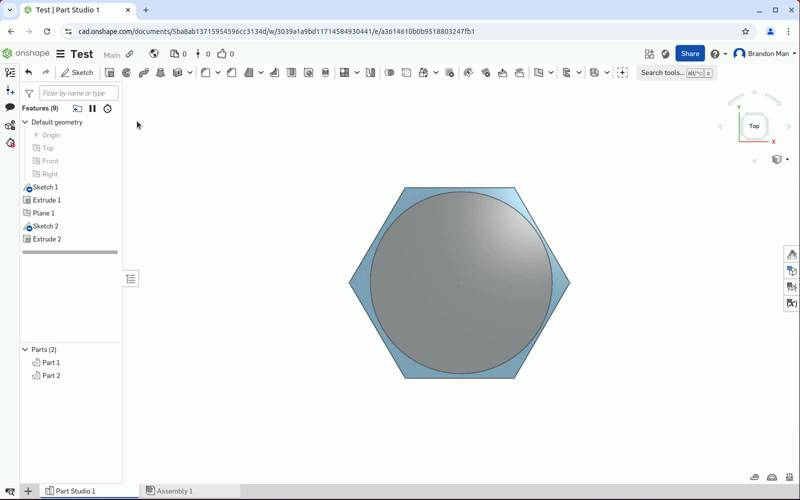
key(shift+7)
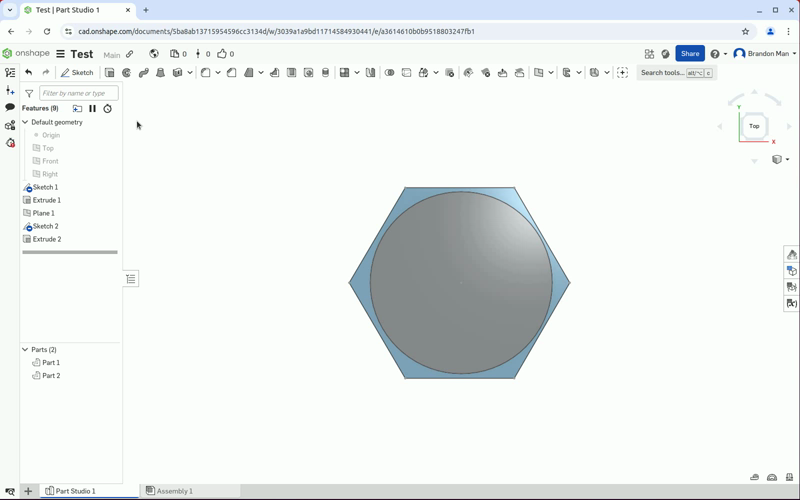
key(up, 3)
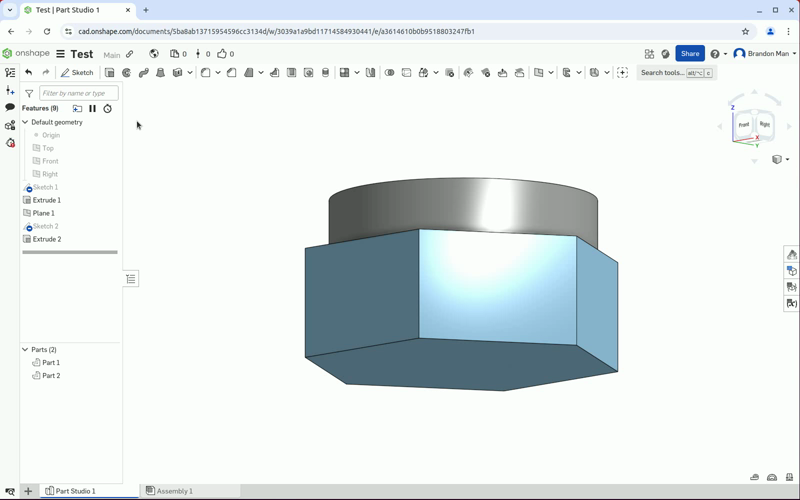
key(left, 3)
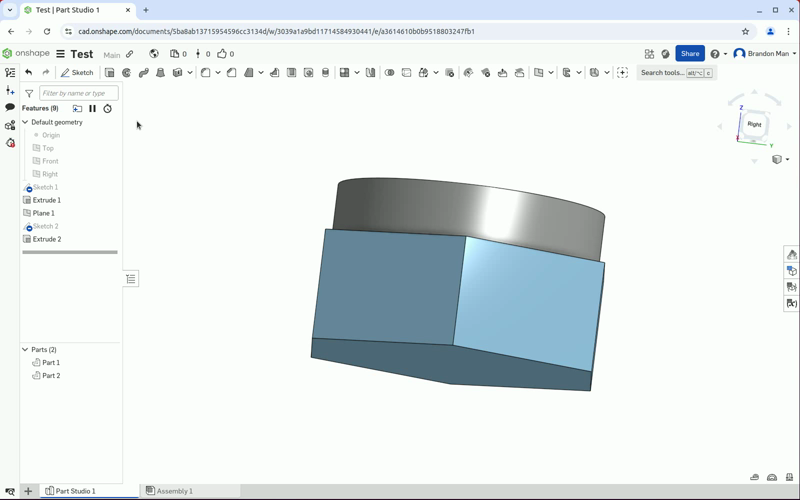
key(right, 3)
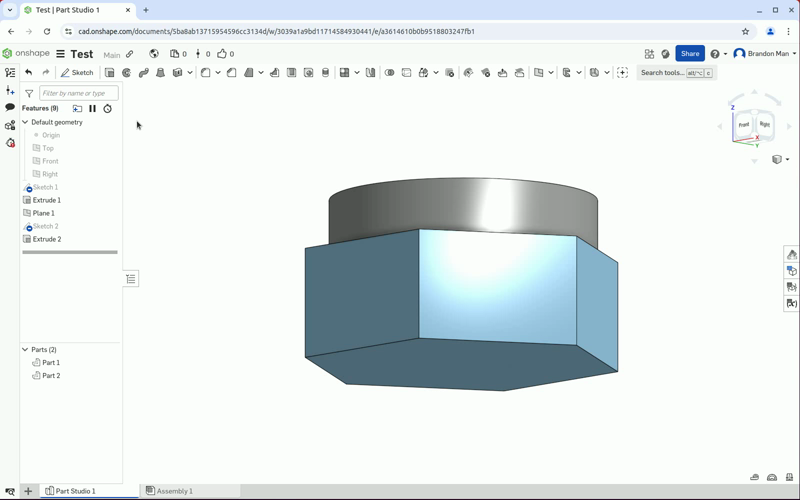
key(down, 3)
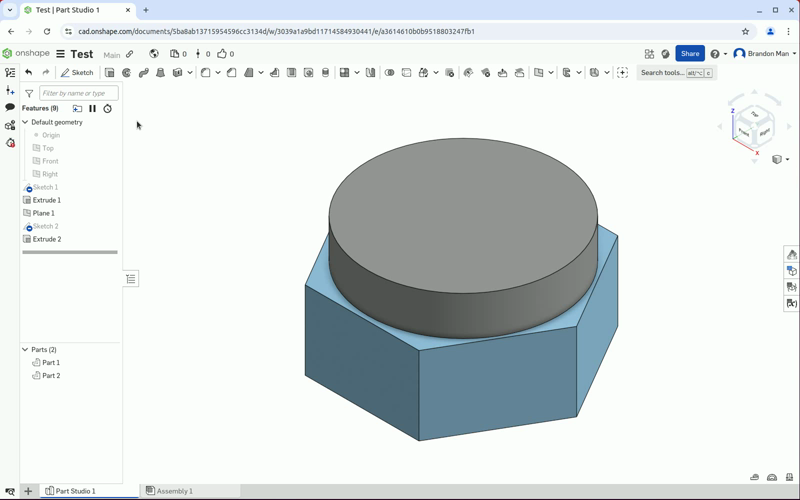
mouse_move(73, 189)
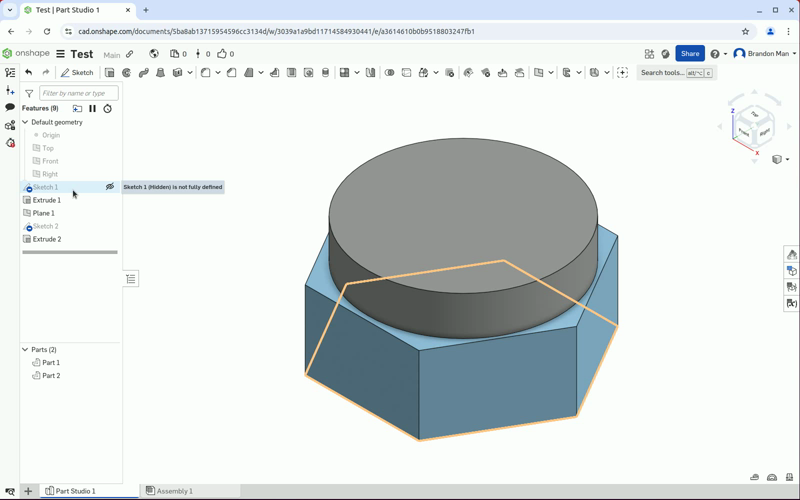
click(73, 189)